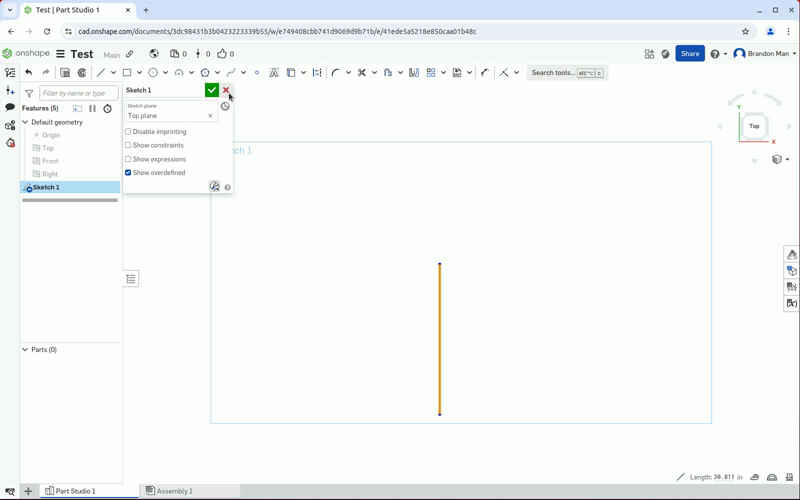
key(shift+h)
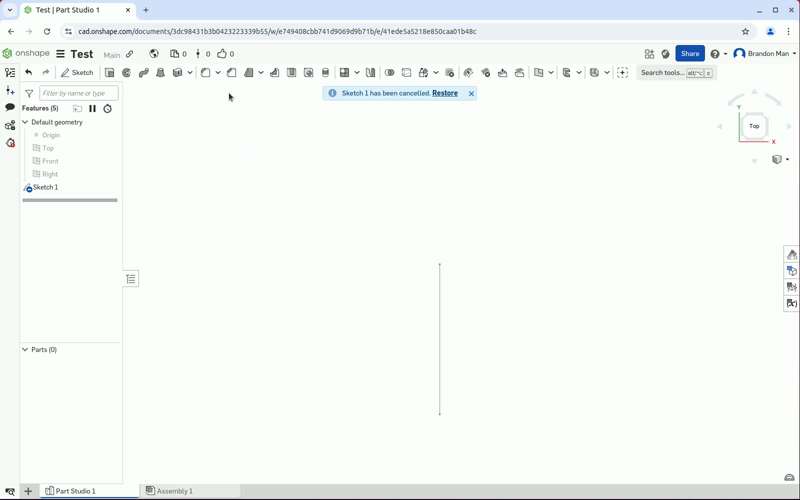
key(shift+s)
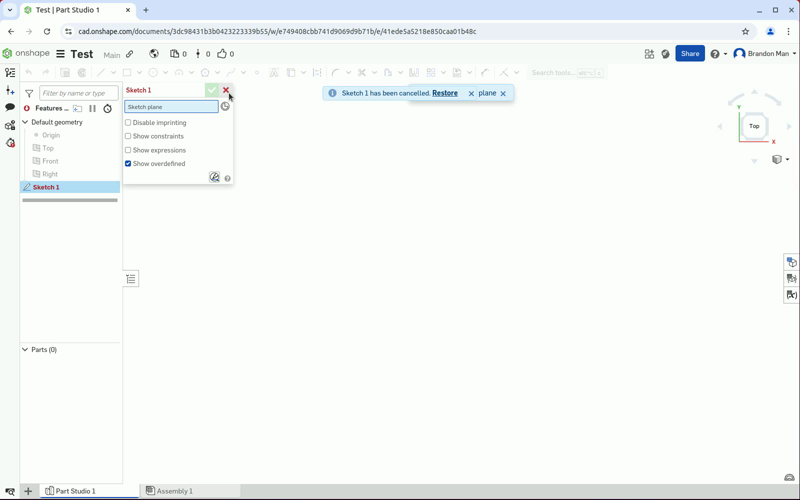
mouse_move(73, 150)
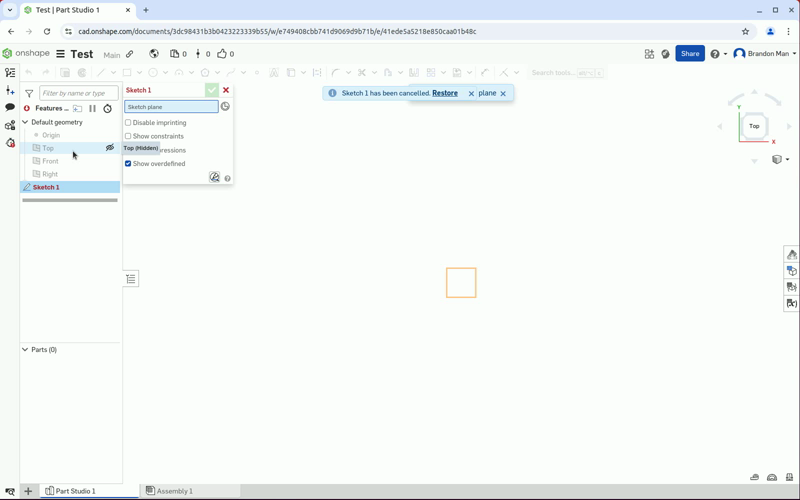
click(73, 150)
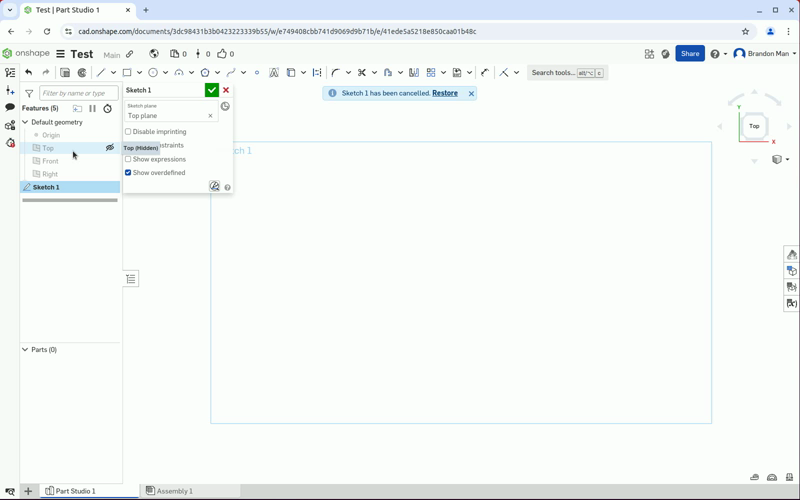
mouse_move(73, 352)
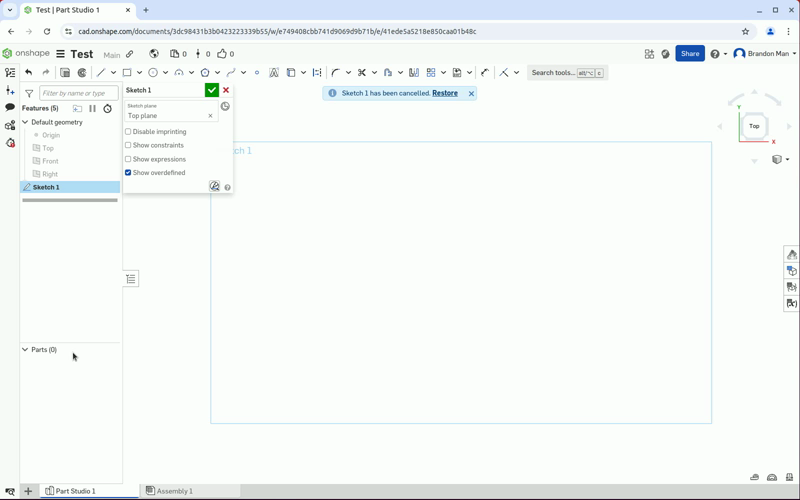
key(y)
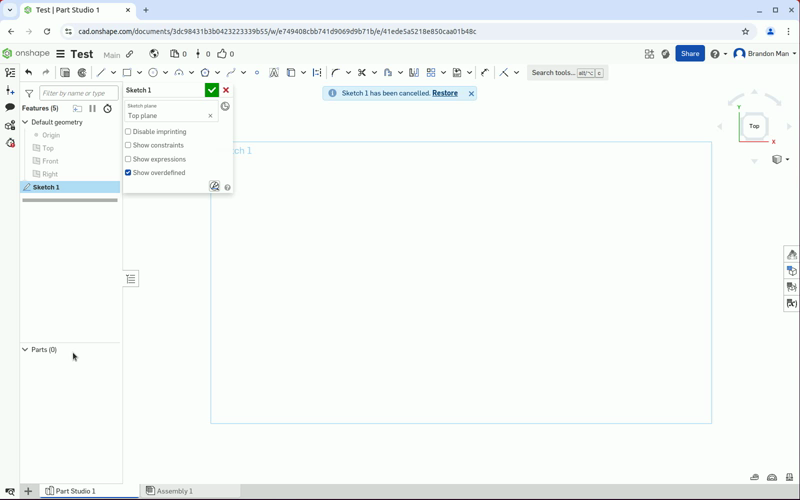
key(c)
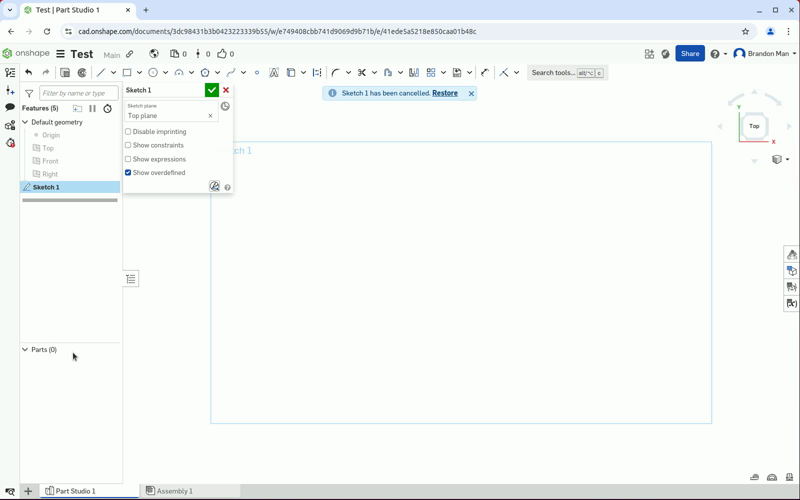
key_down(shift)
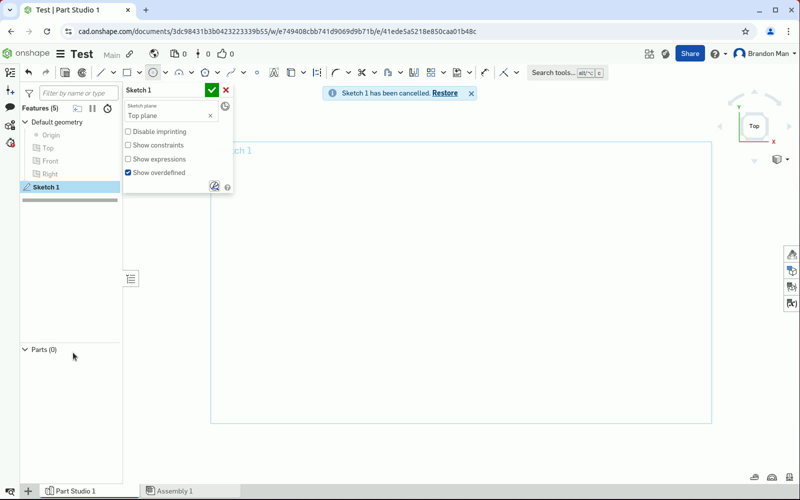
mouse_move(461, 282)
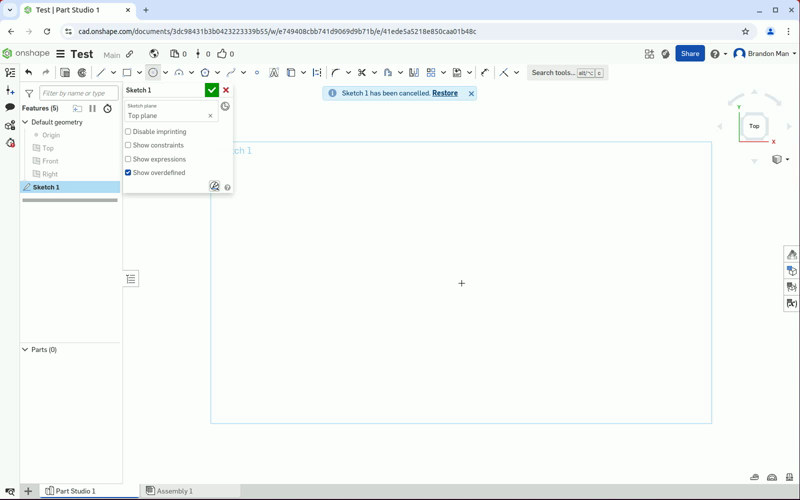
click(461, 282)
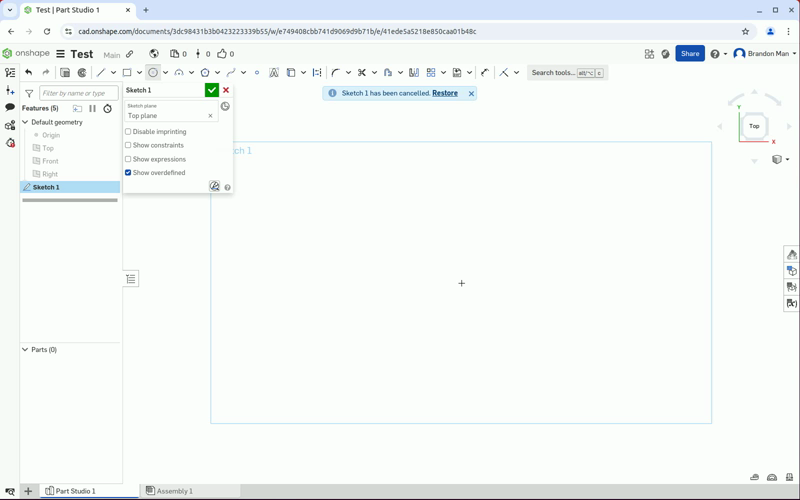
key_up(shift)
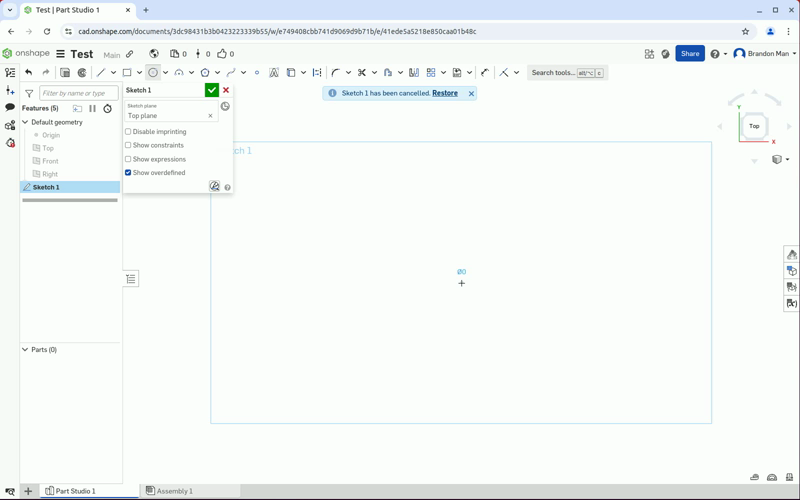
mouse_move(478, 282)
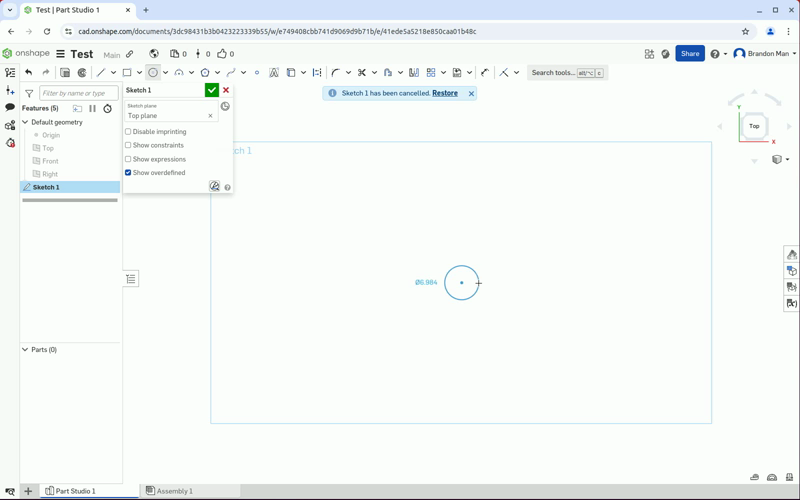
click(478, 282)
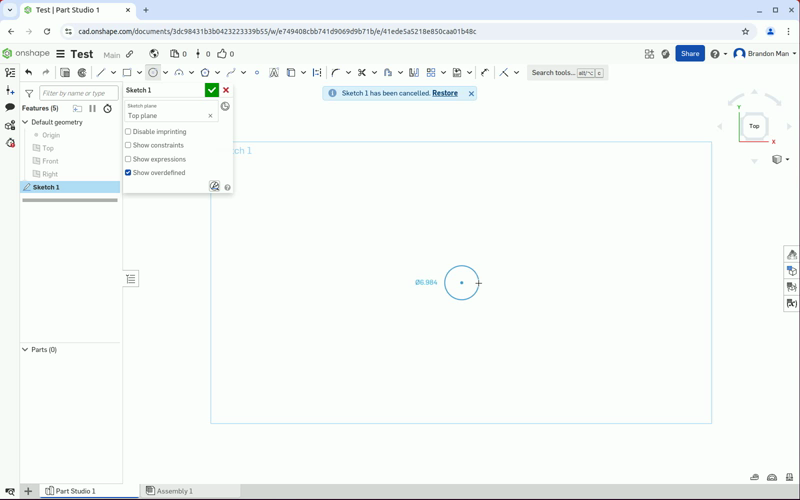
key(esc)
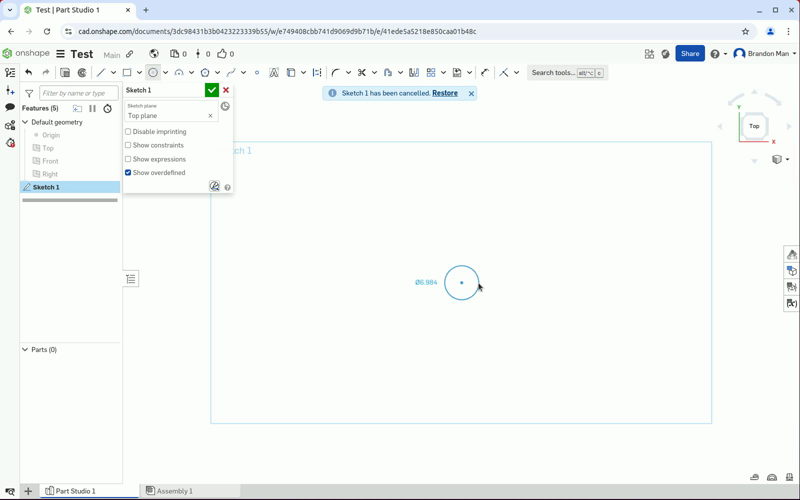
key(c)
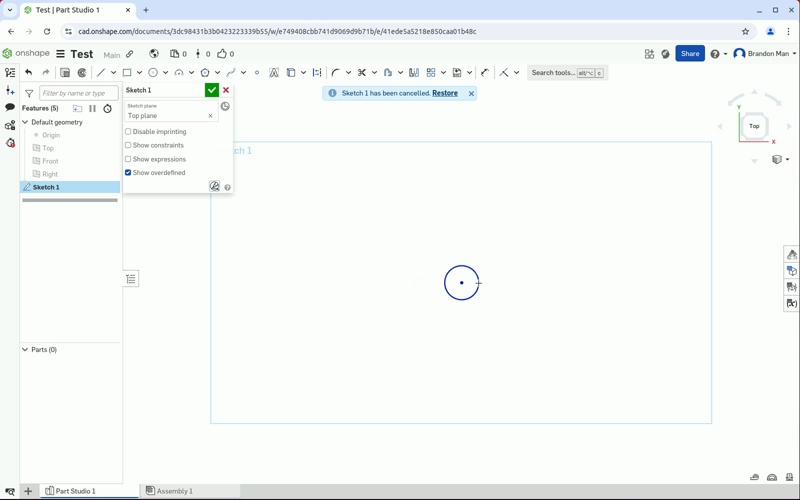
key_down(shift)
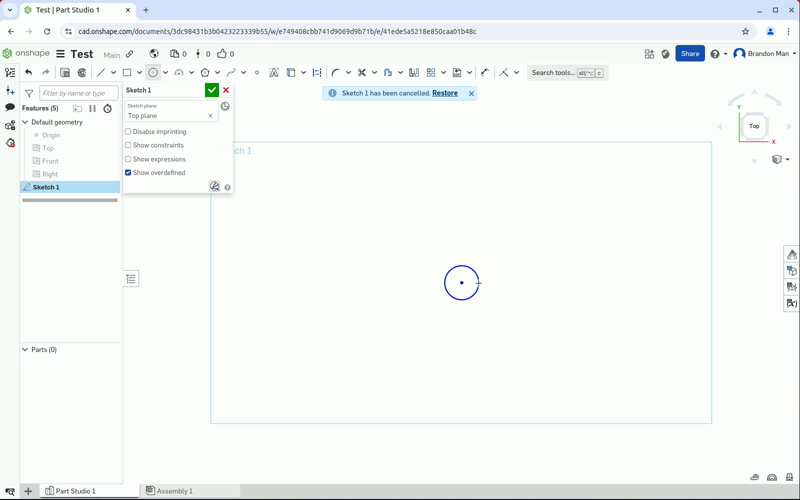
mouse_move(461, 282)
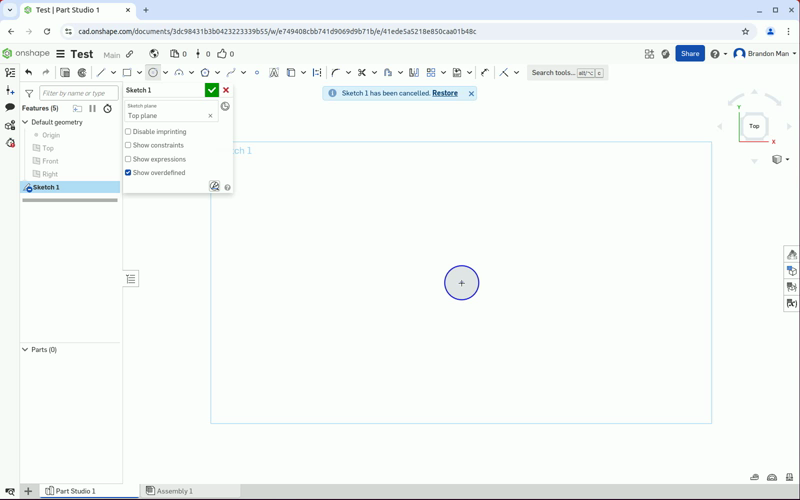
click(461, 282)
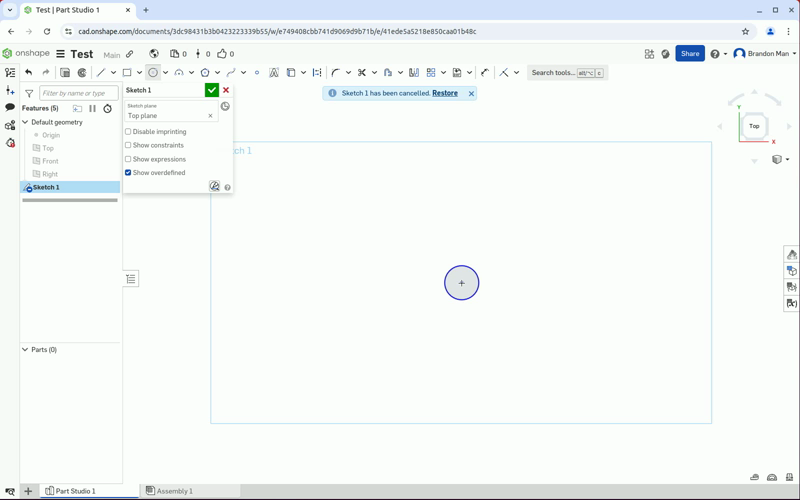
key_up(shift)
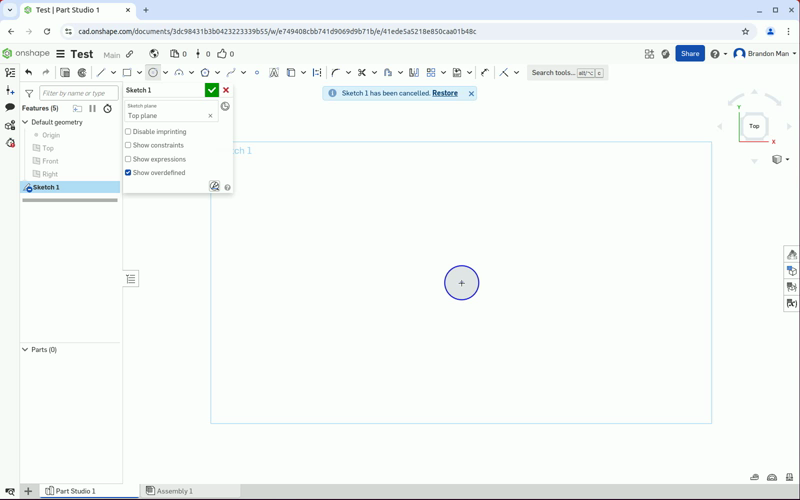
mouse_move(471, 282)
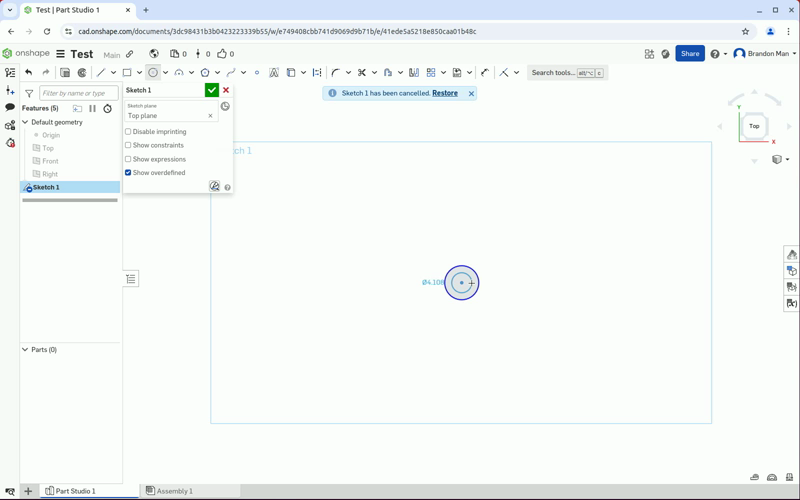
click(471, 282)
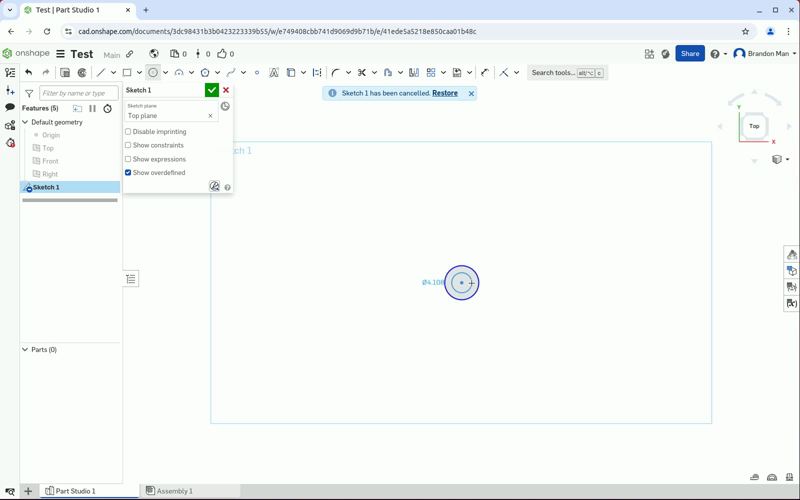
key(esc)
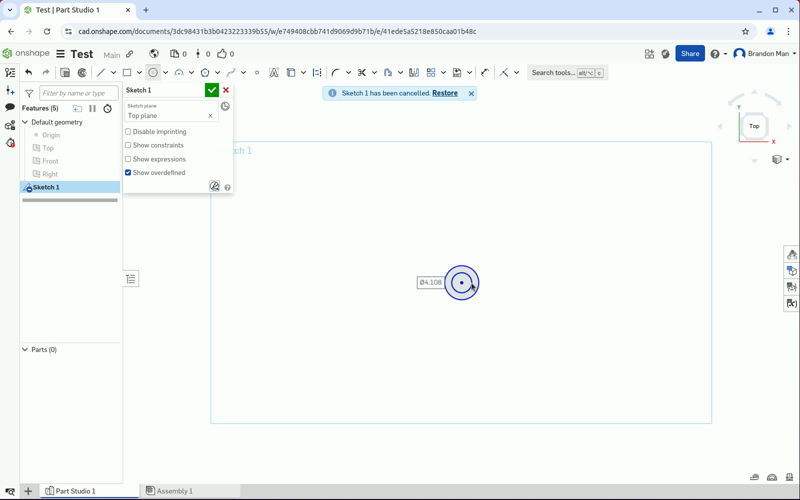
mouse_move(458, 270)
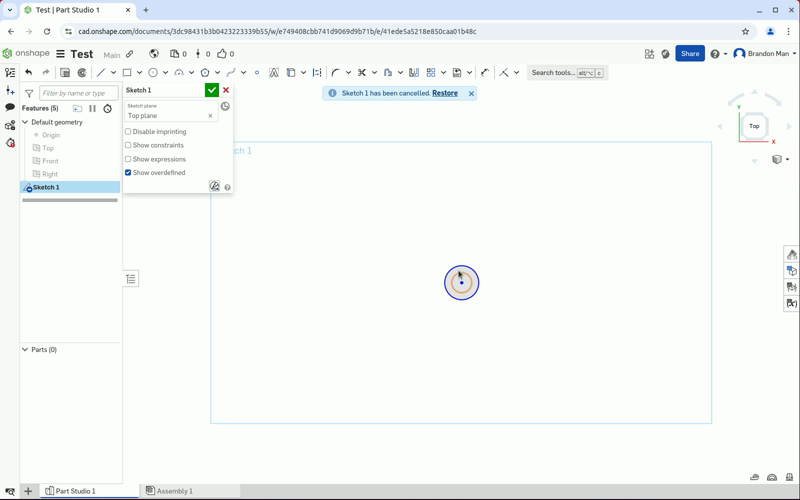
scroll(6)
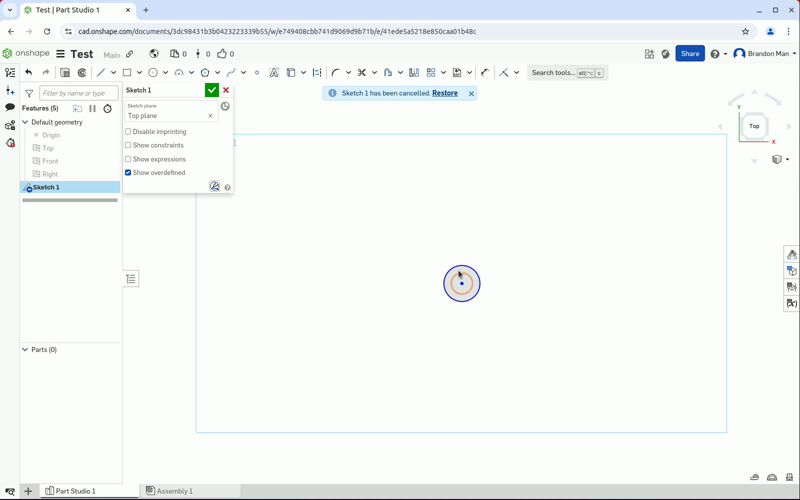
scroll(6)
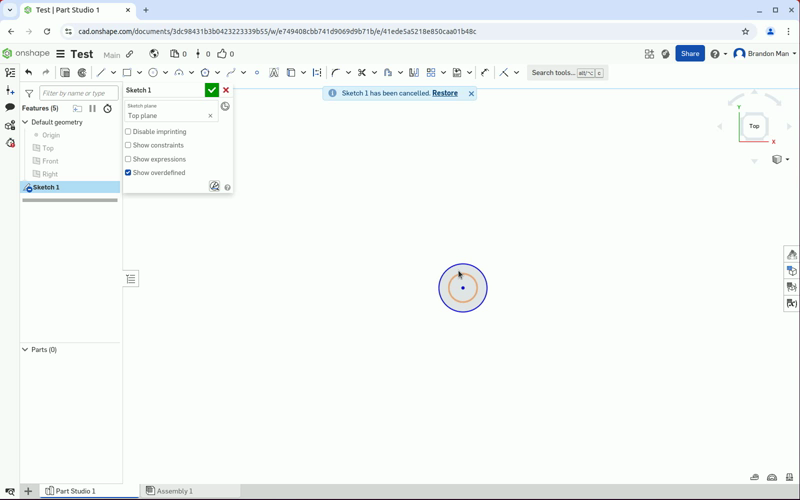
scroll(6)
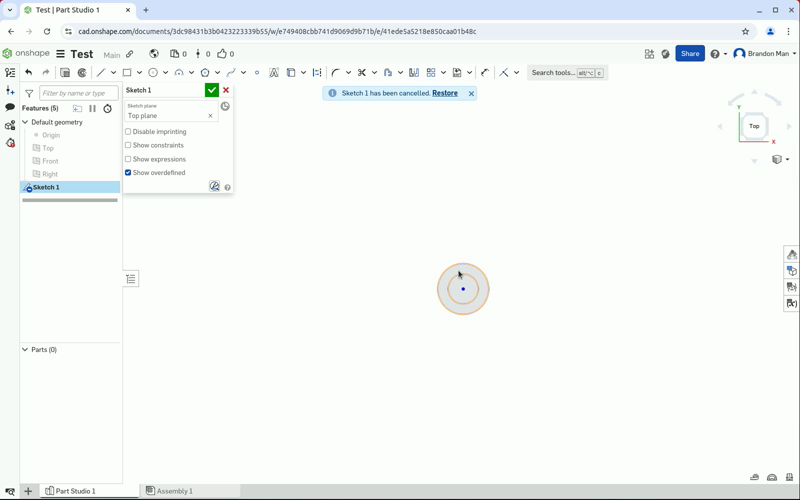
scroll(6)
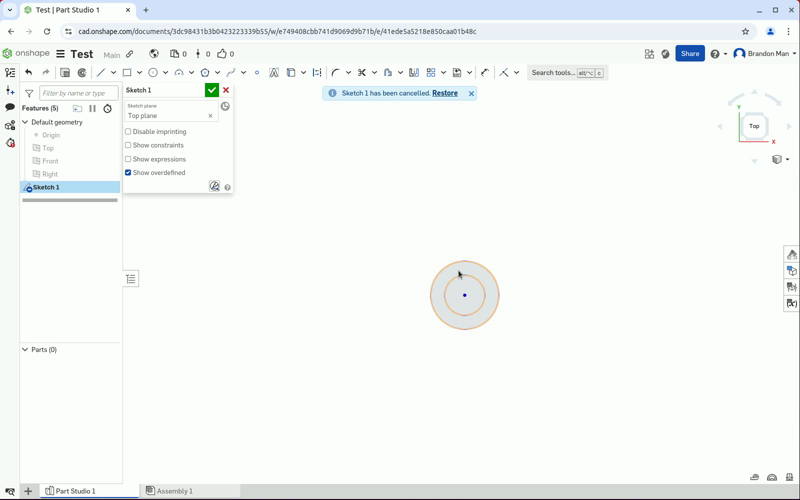
scroll(6)
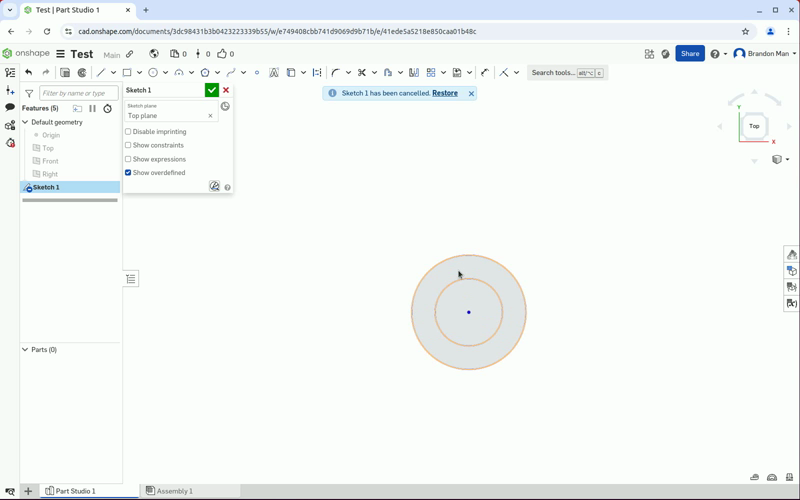
scroll(6)
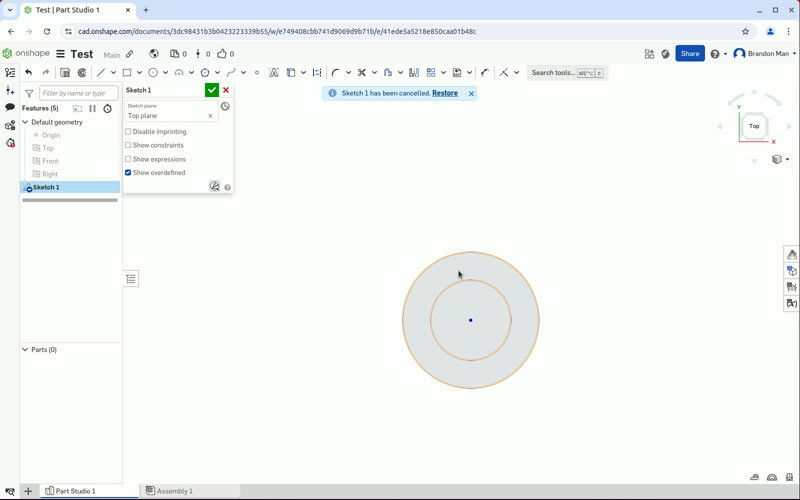
scroll(6)
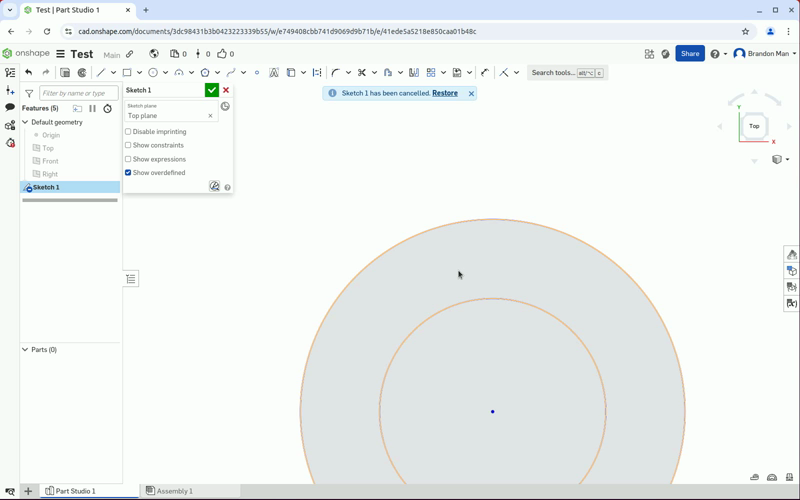
click(458, 270)
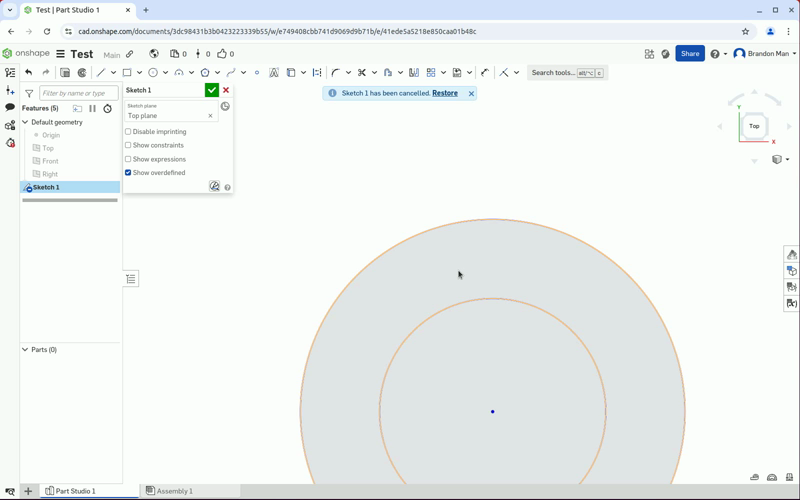
scroll(-6)
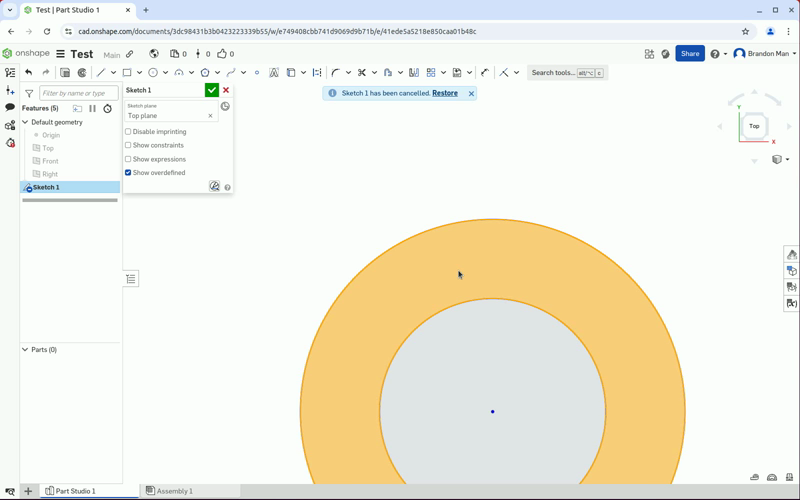
scroll(-6)
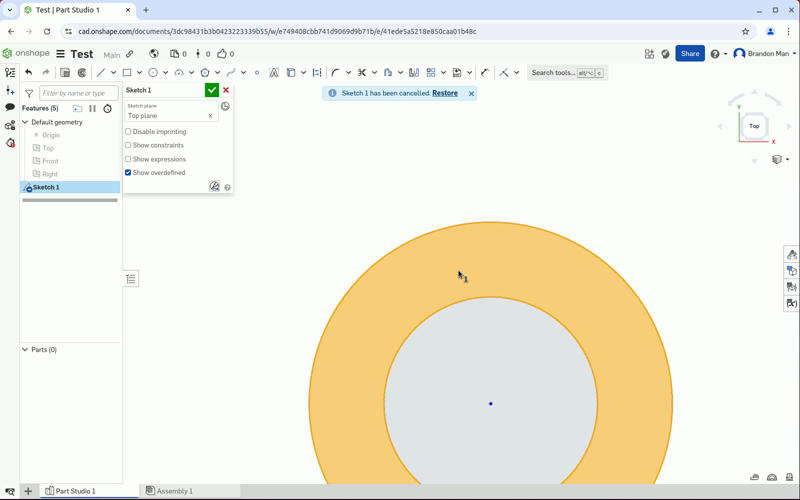
scroll(-6)
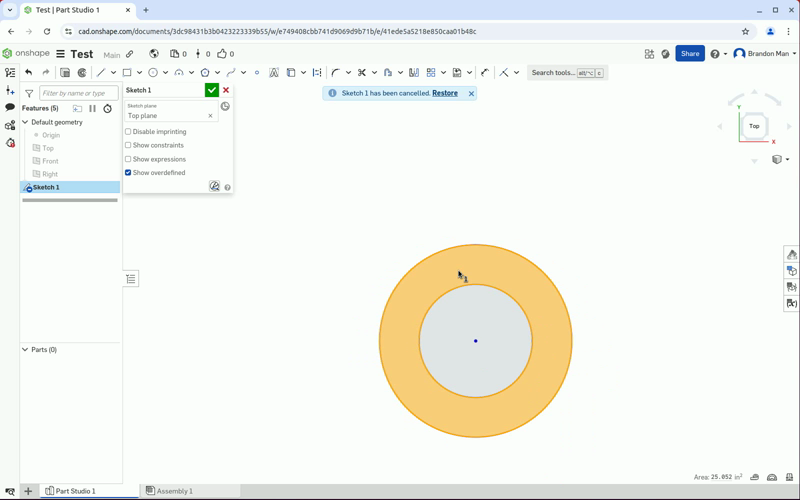
scroll(-6)
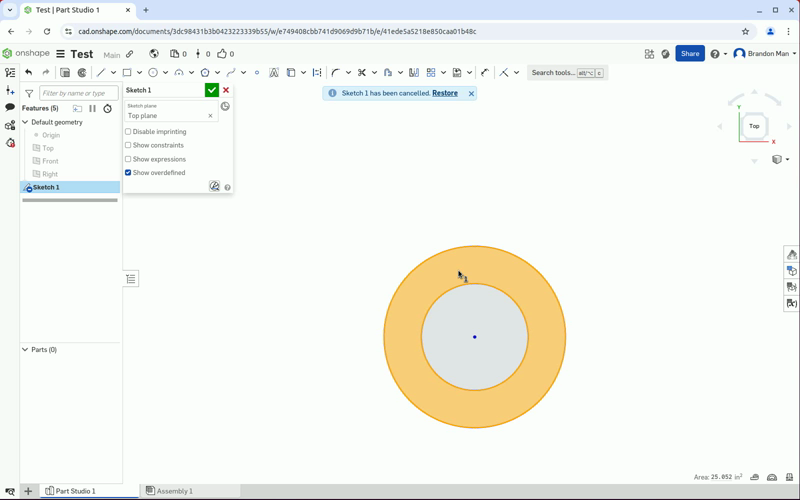
scroll(-6)
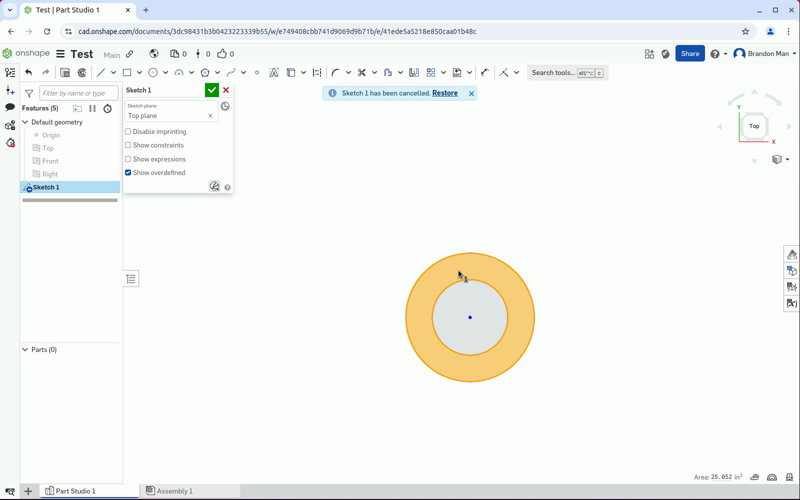
scroll(-6)
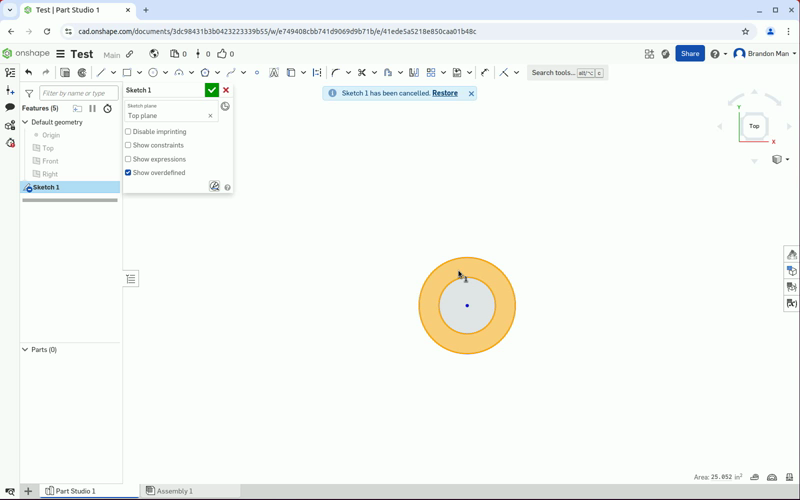
scroll(-6)
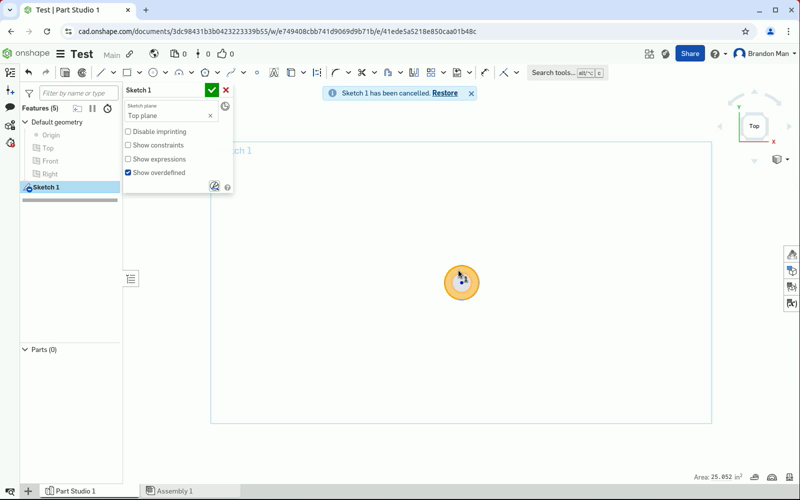
mouse_move(73, 352)
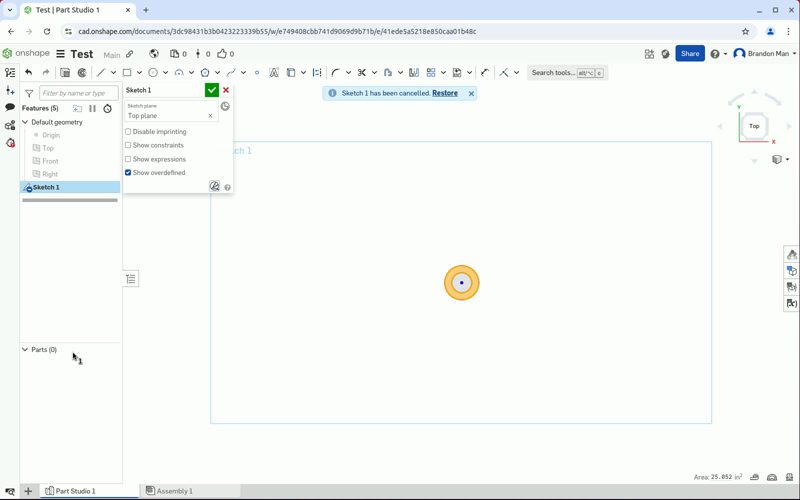
key(shift+y)
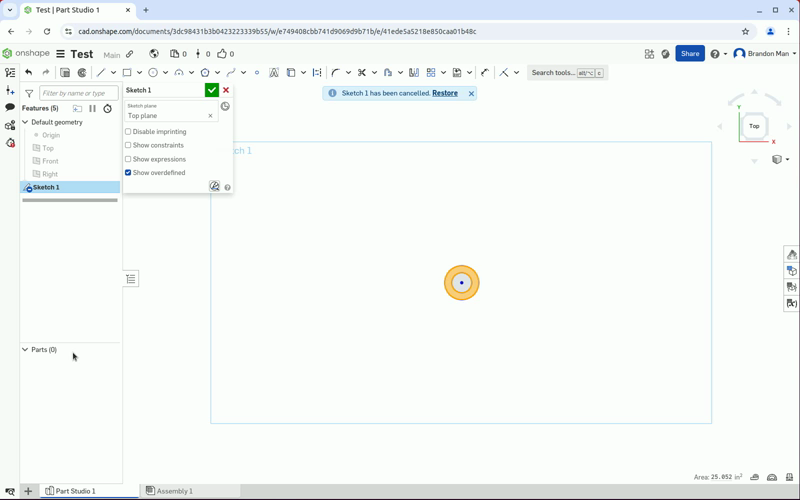
key(shift+e)
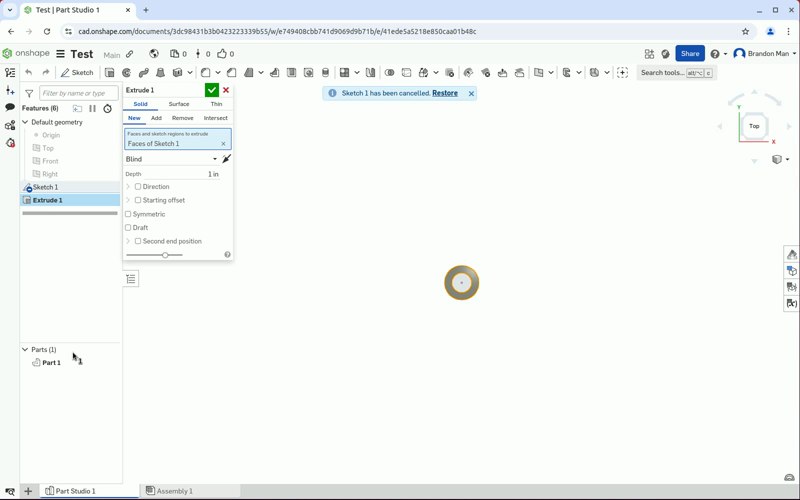
mouse_move(143, 106)
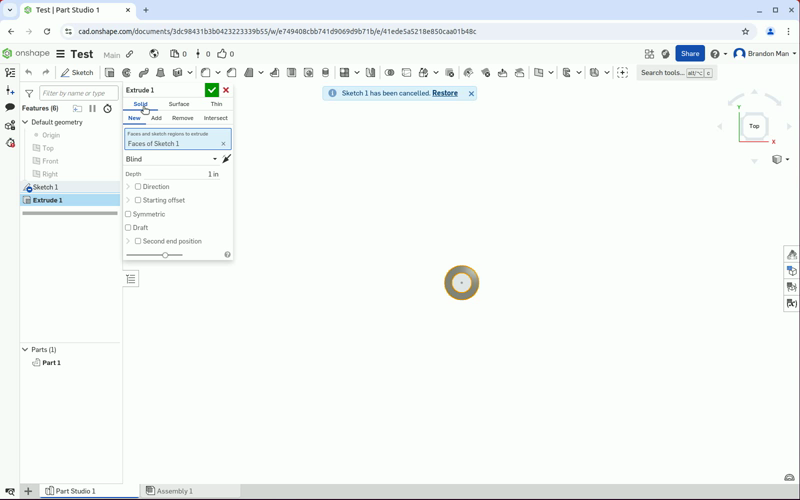
click(143, 106)
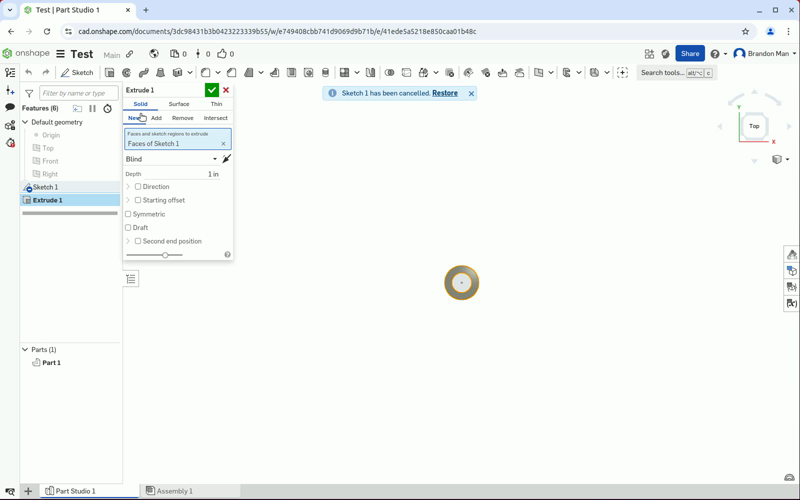
mouse_move(137, 120)
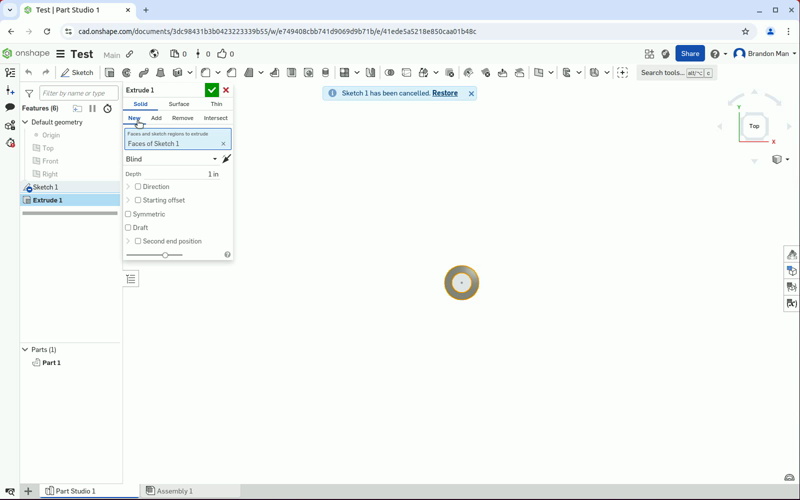
click(137, 120)
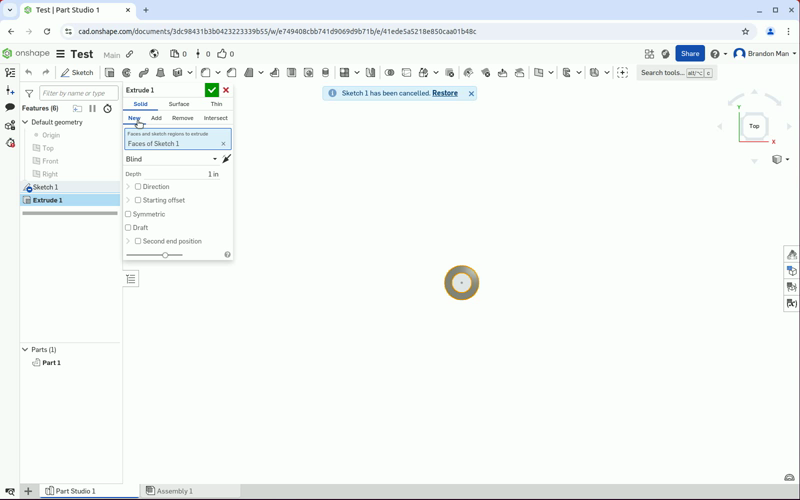
key(tab, 4)
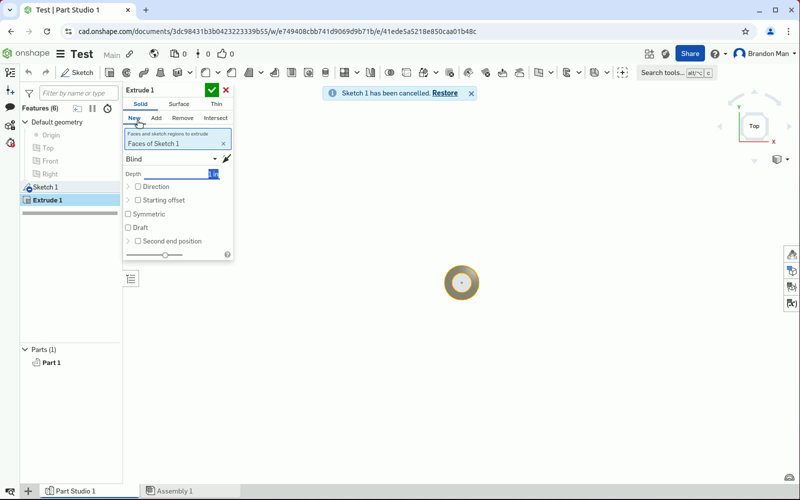
text(0.722)
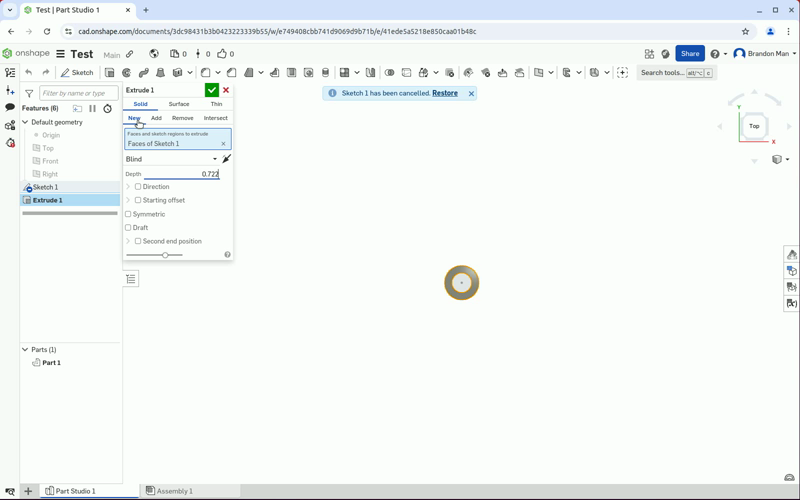
key(enter)
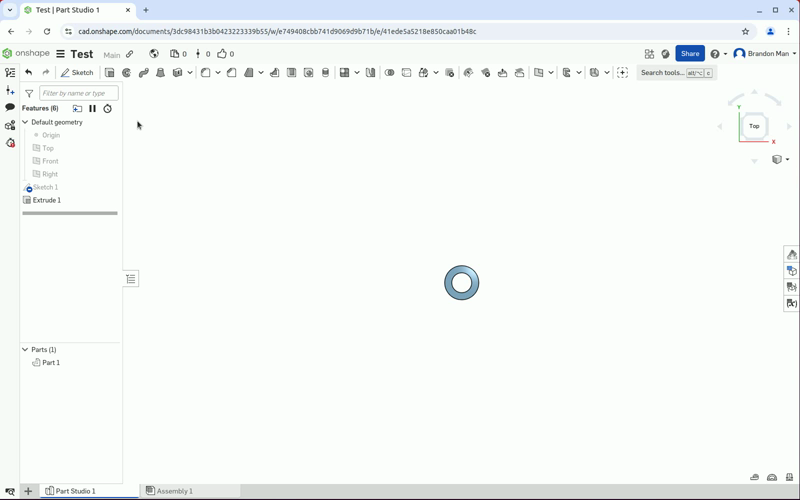
key(shift+h)
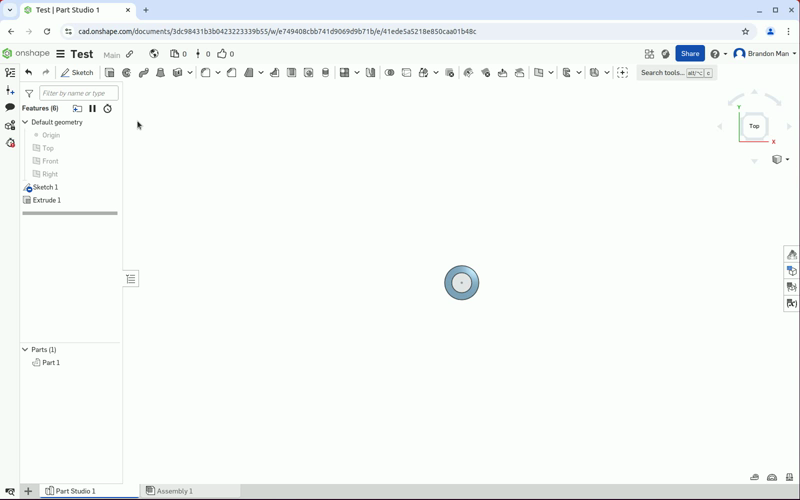
key(shift+h)
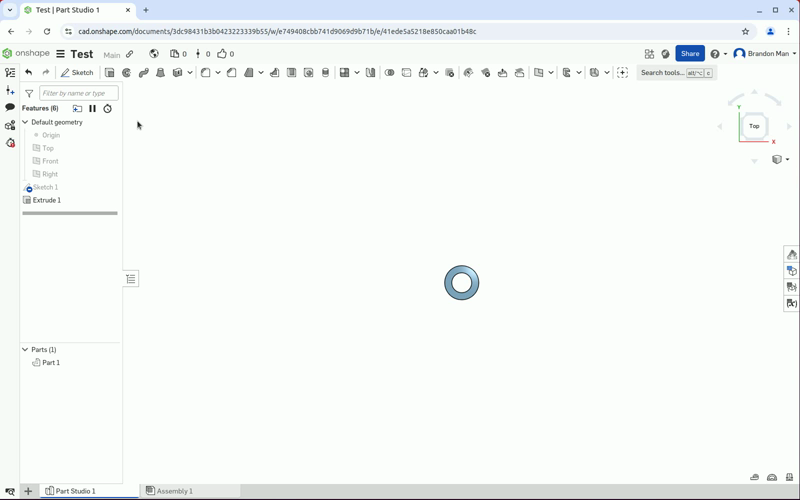
mouse_move(73, 189)
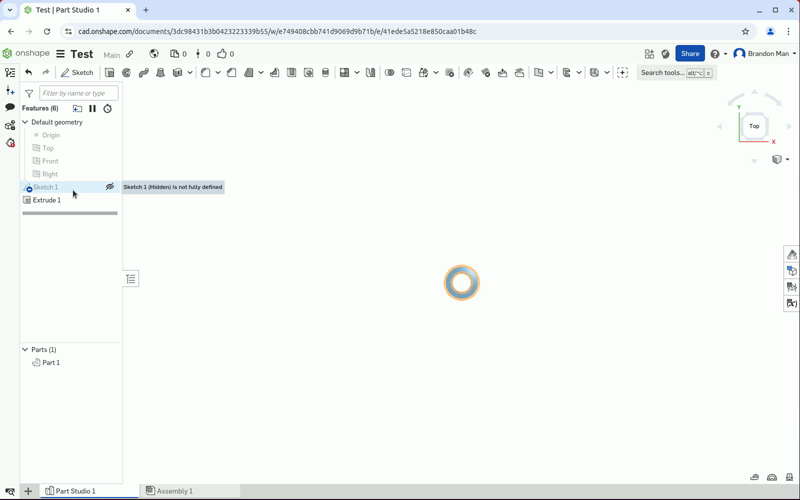
click(73, 189)
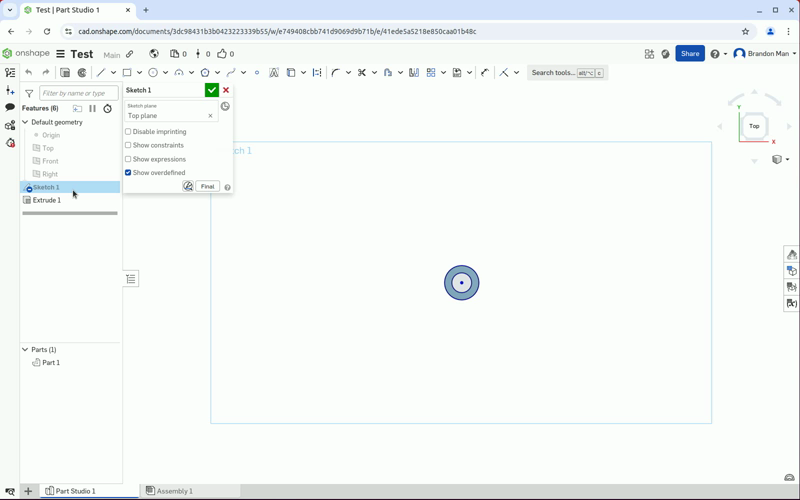
mouse_move(229, 92)
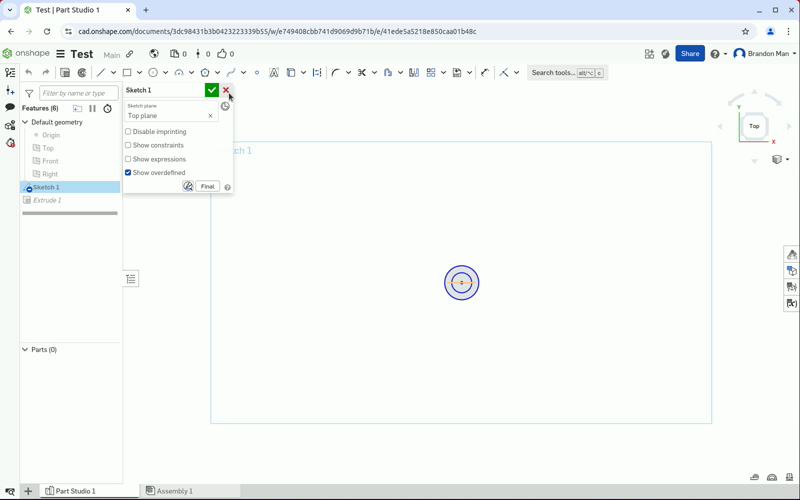
click(229, 92)
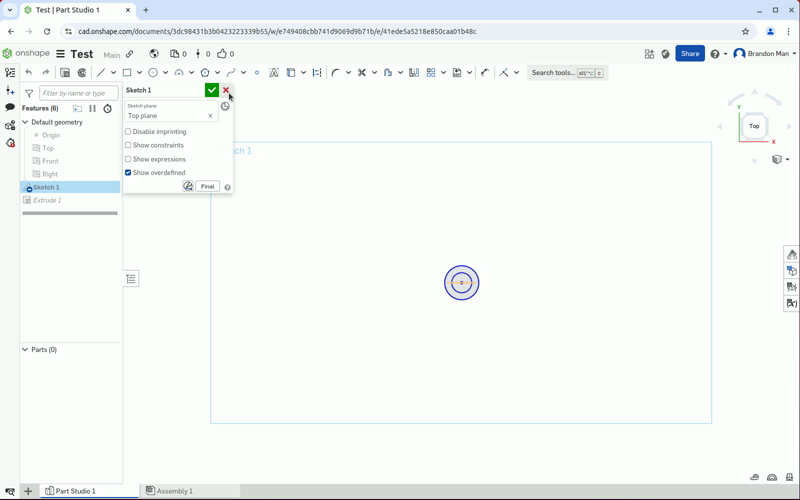
key(shift+s)
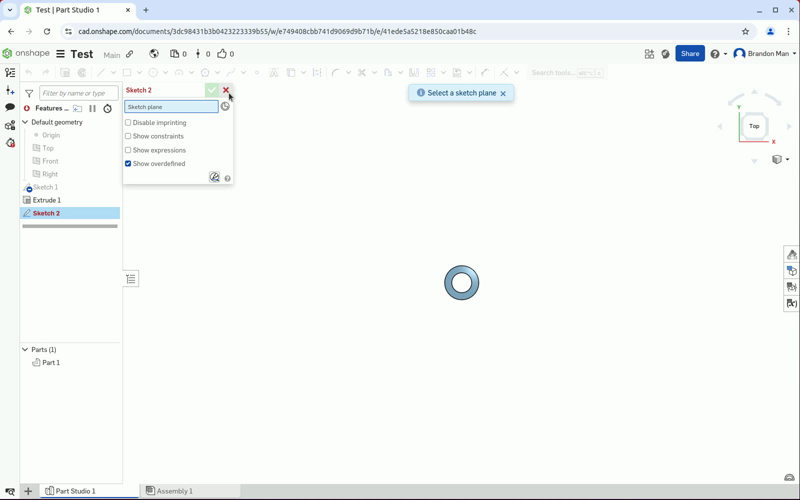
mouse_move(73, 150)
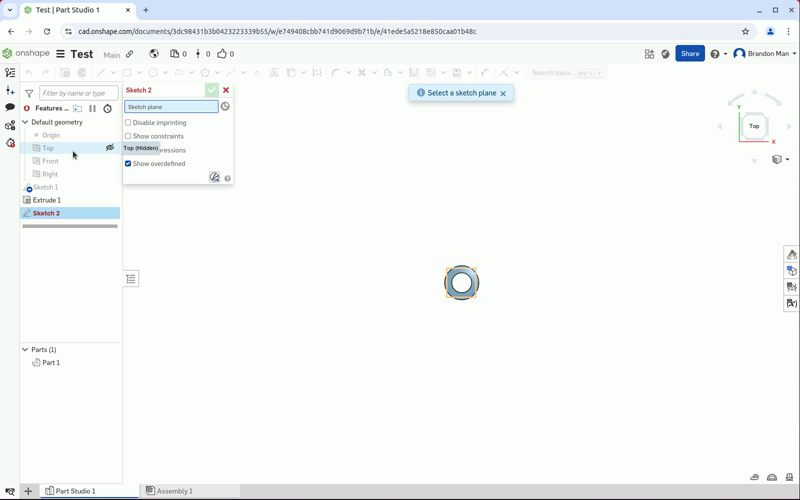
click(73, 150)
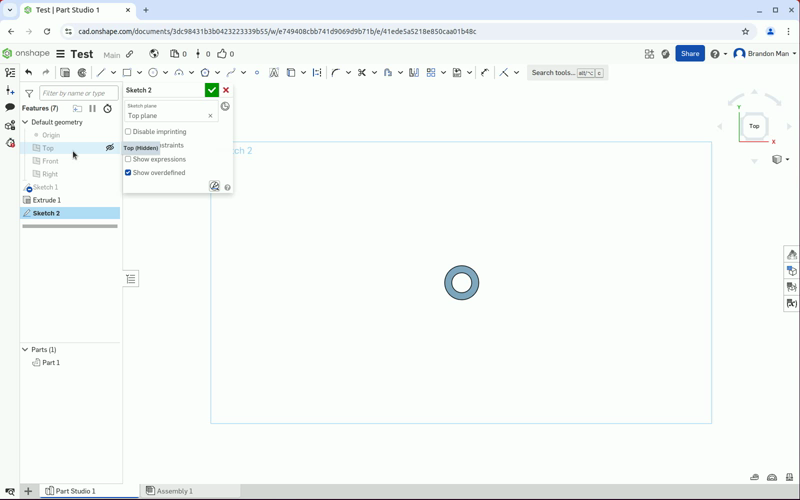
mouse_move(73, 352)
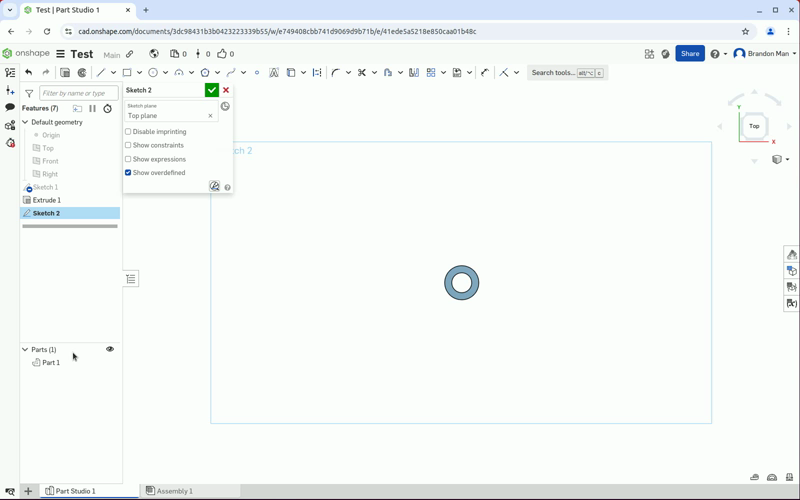
key(y)
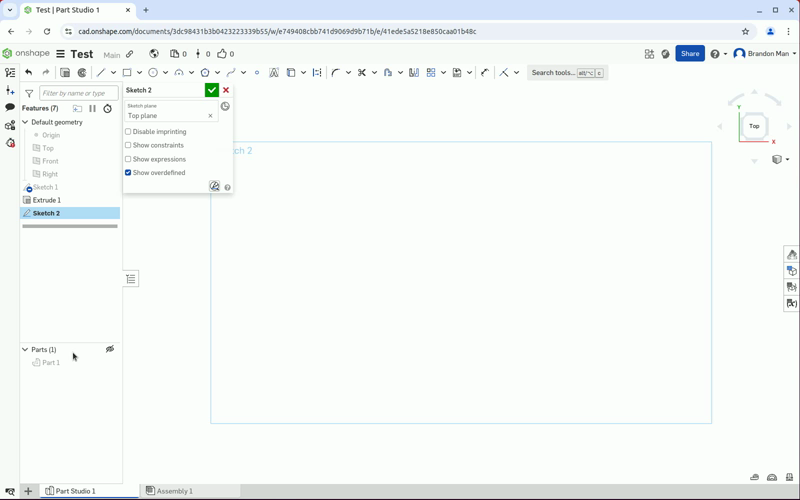
key(c)
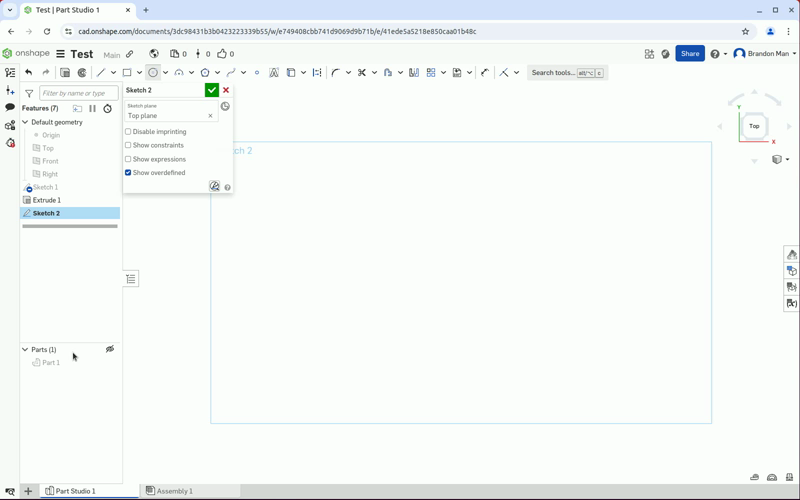
key_down(shift)
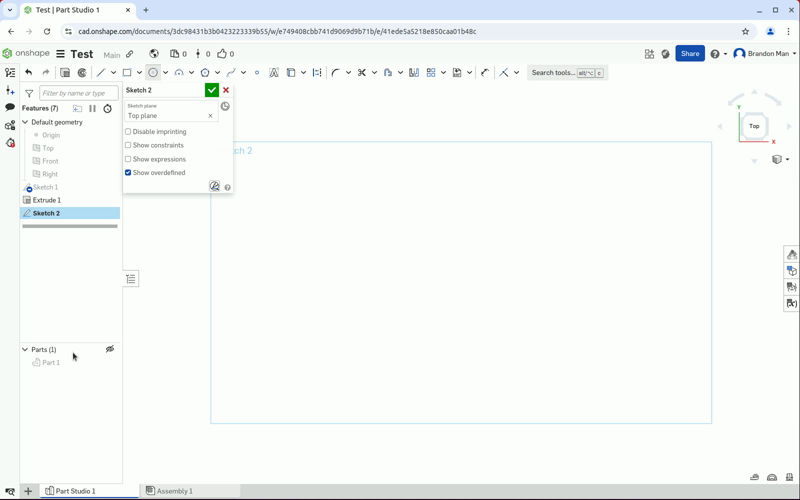
mouse_move(555, 282)
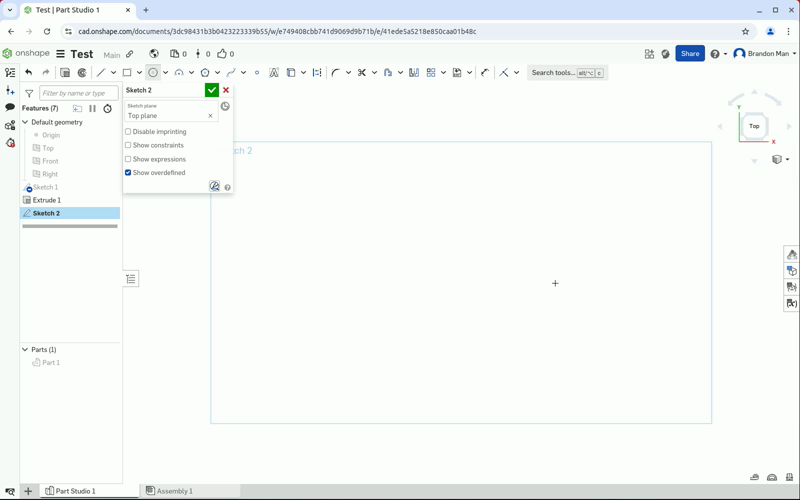
click(555, 282)
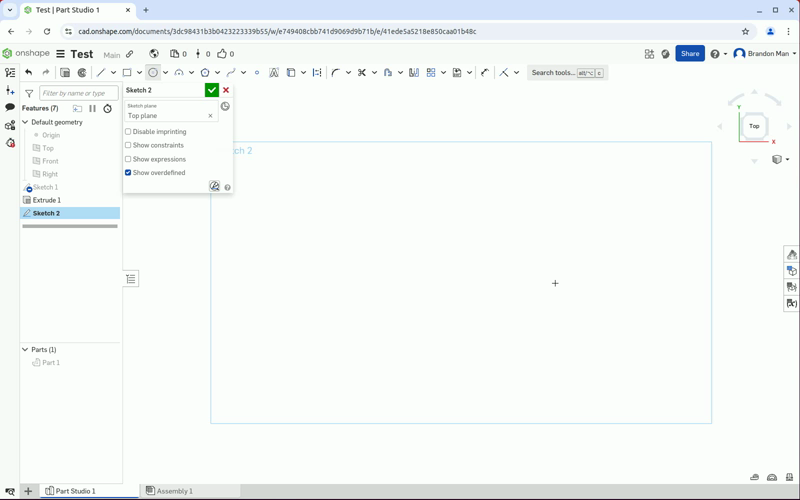
key_up(shift)
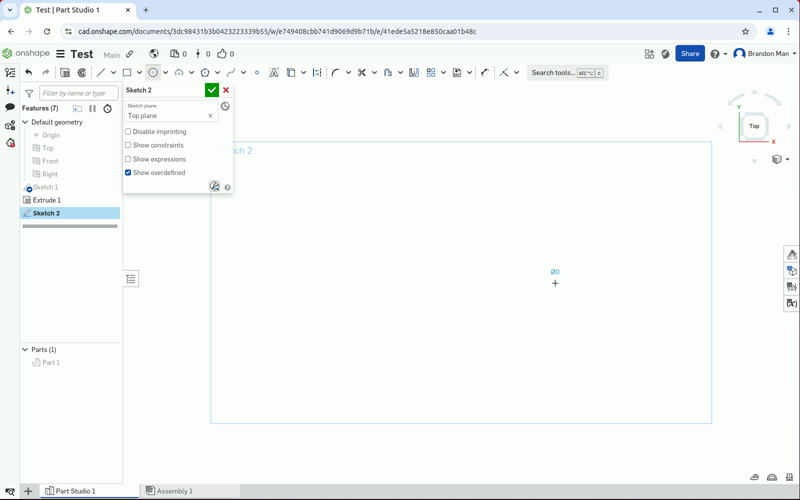
mouse_move(574, 282)
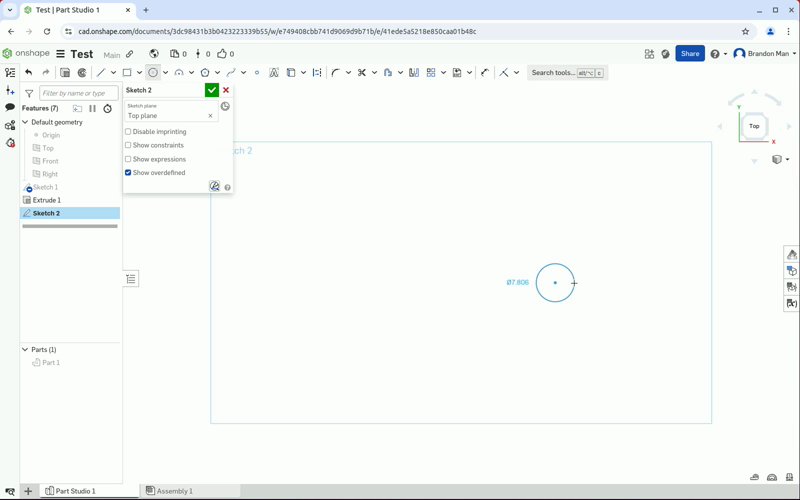
click(574, 282)
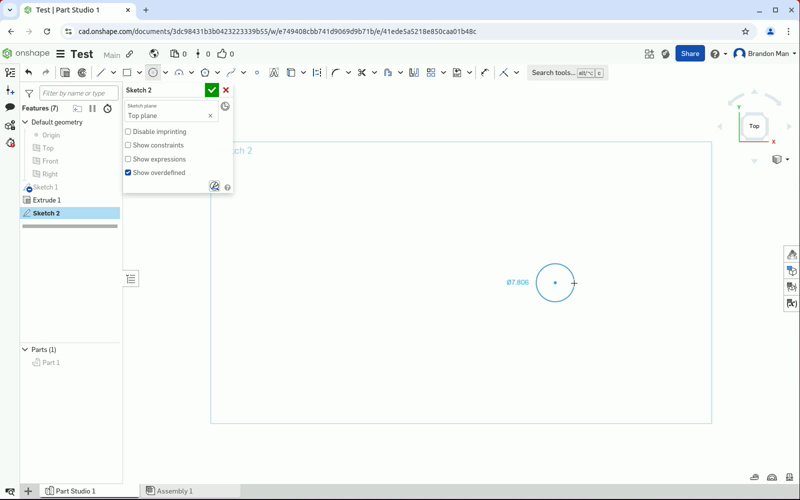
key(esc)
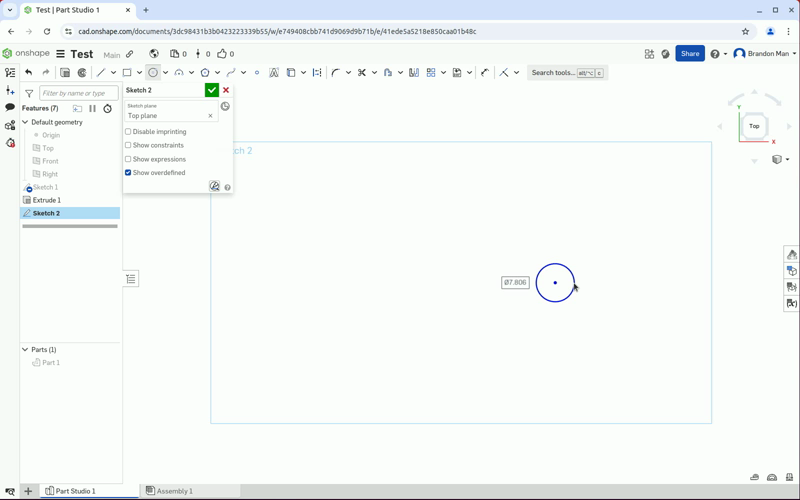
key(c)
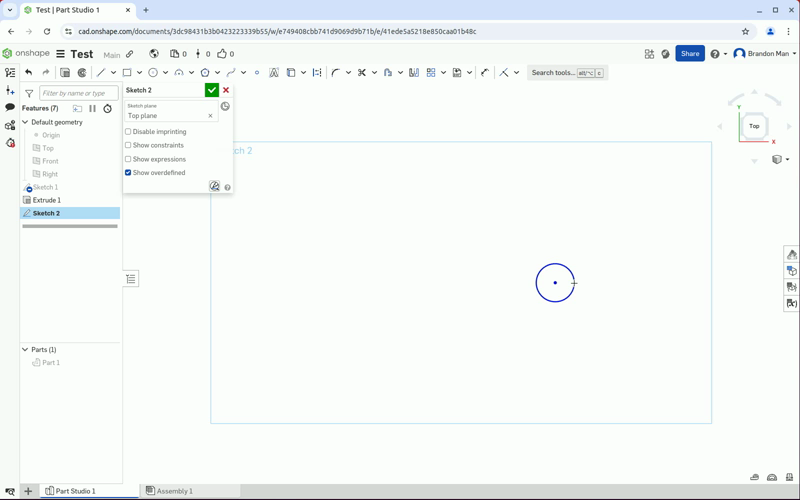
key_down(shift)
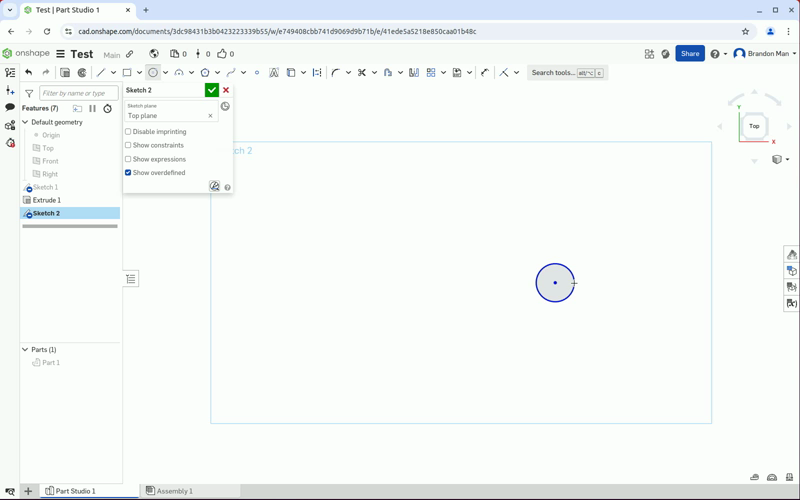
mouse_move(555, 282)
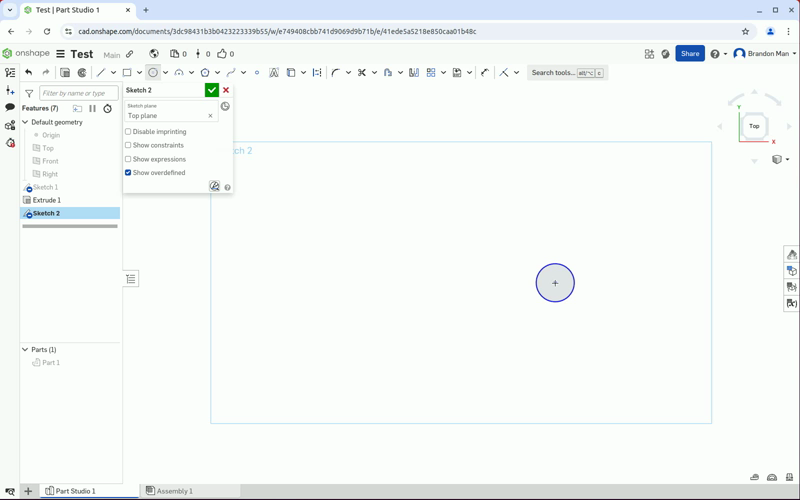
click(555, 282)
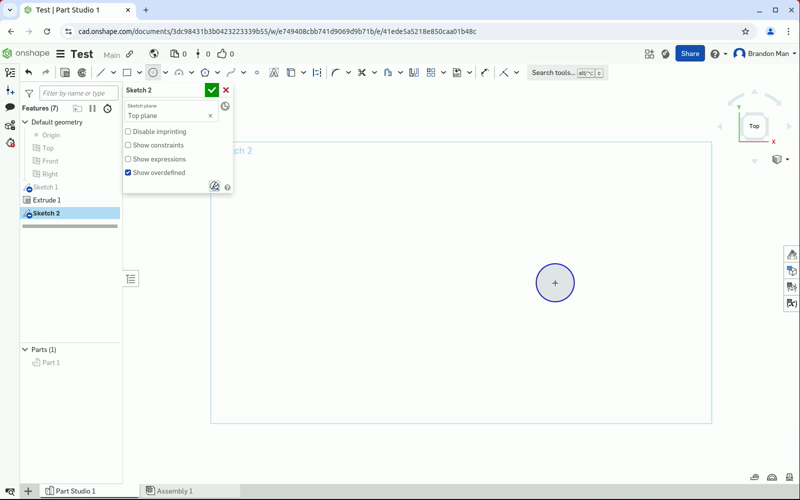
key_up(shift)
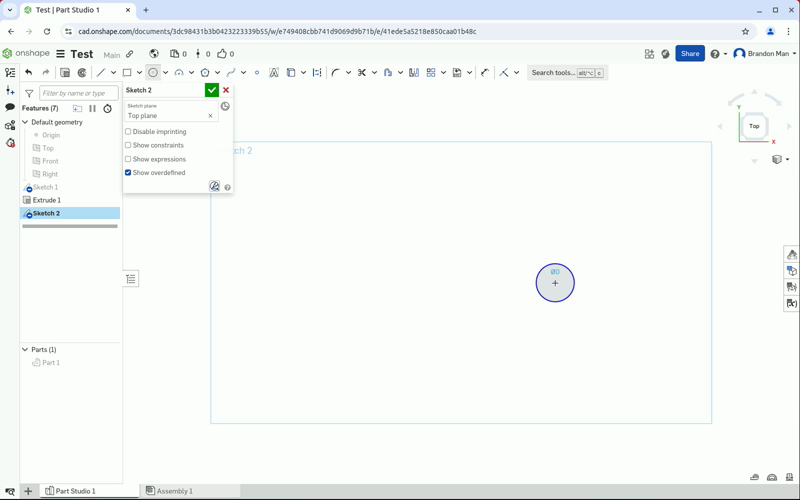
mouse_move(569, 282)
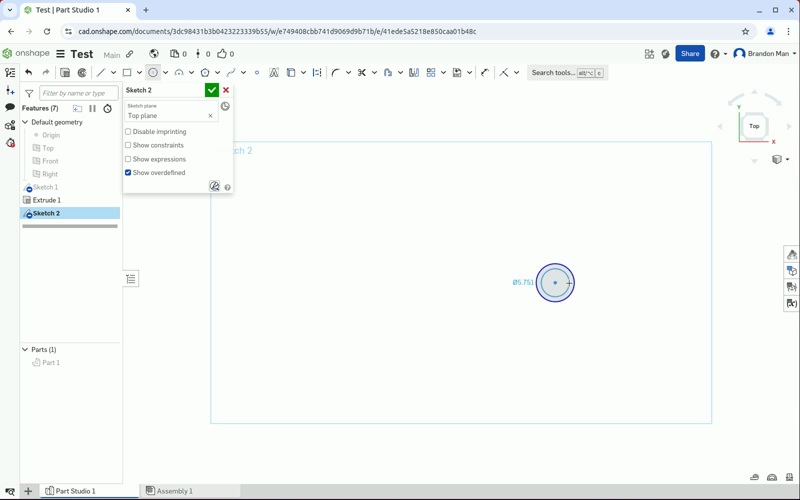
click(569, 282)
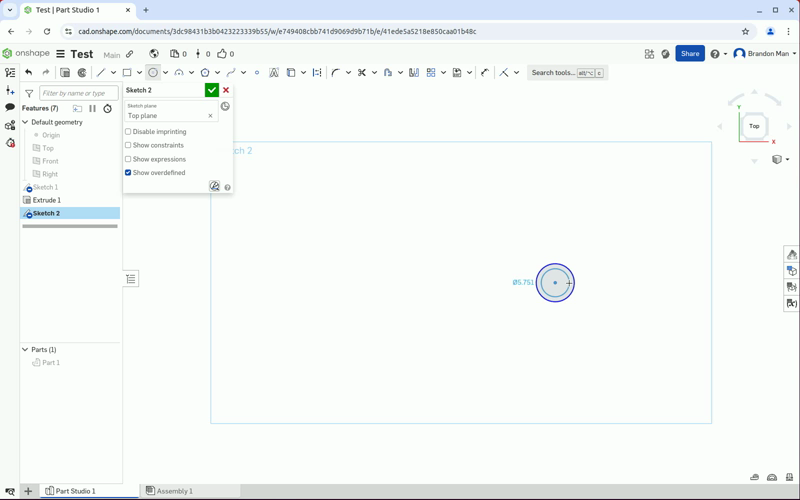
key(esc)
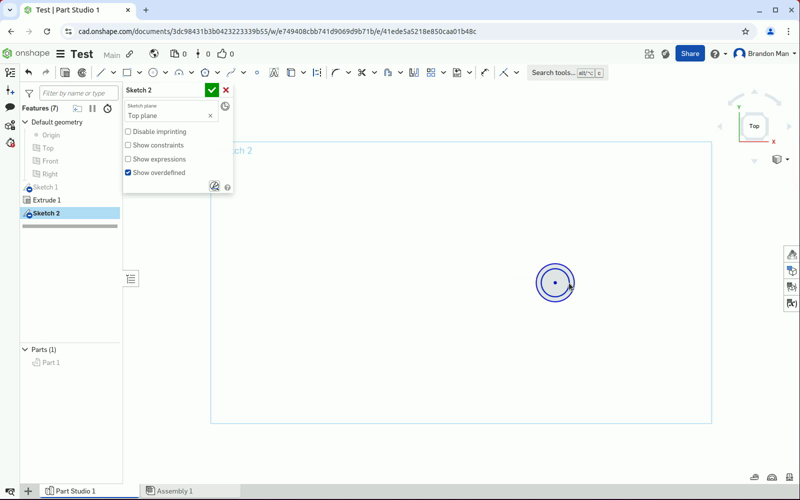
mouse_move(539, 287)
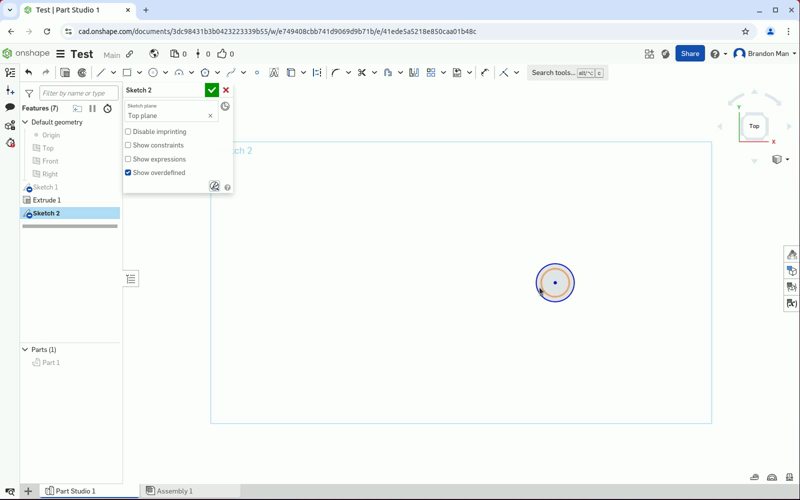
scroll(6)
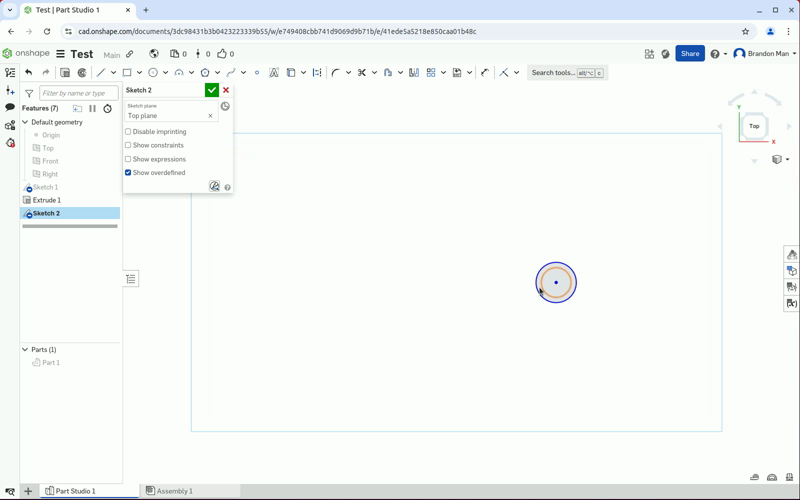
scroll(6)
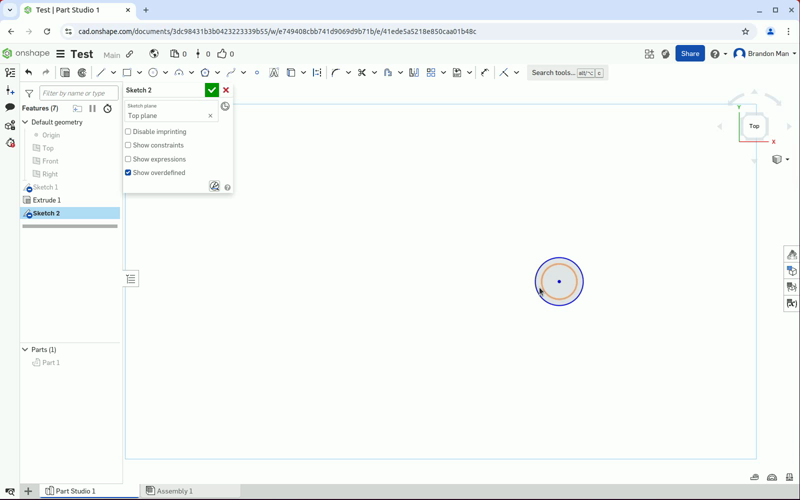
scroll(6)
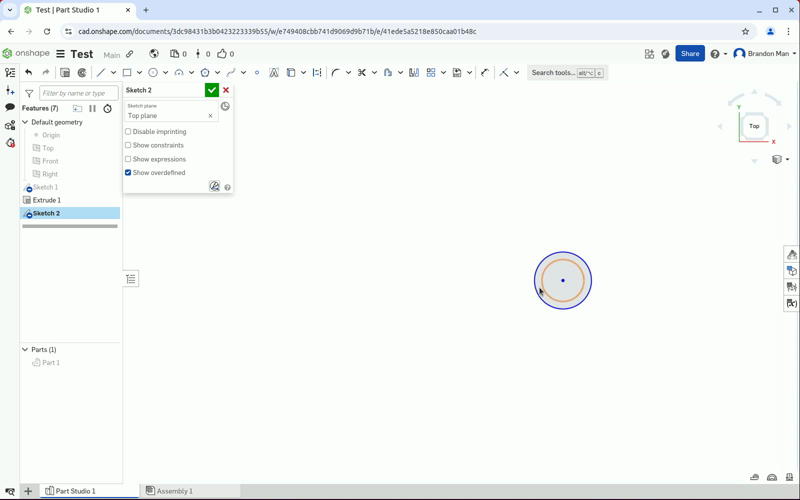
scroll(6)
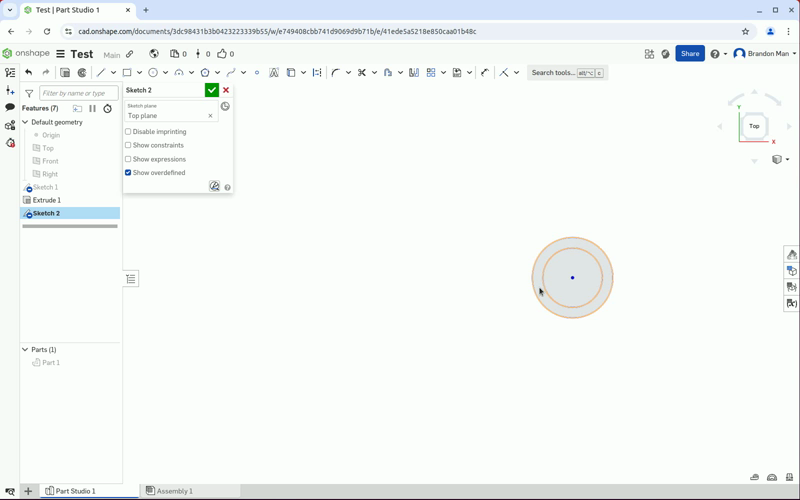
scroll(6)
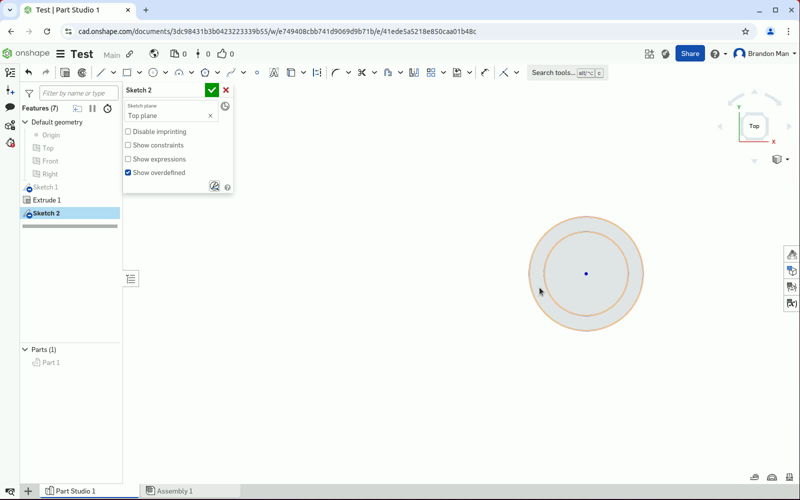
scroll(6)
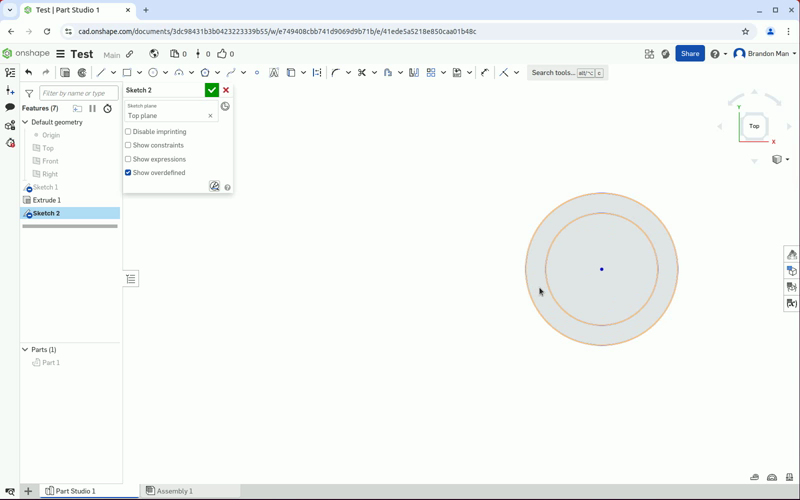
scroll(6)
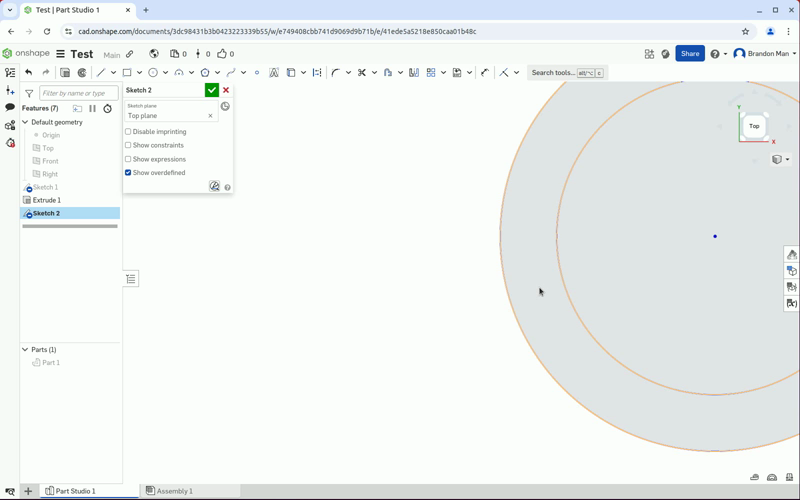
click(539, 287)
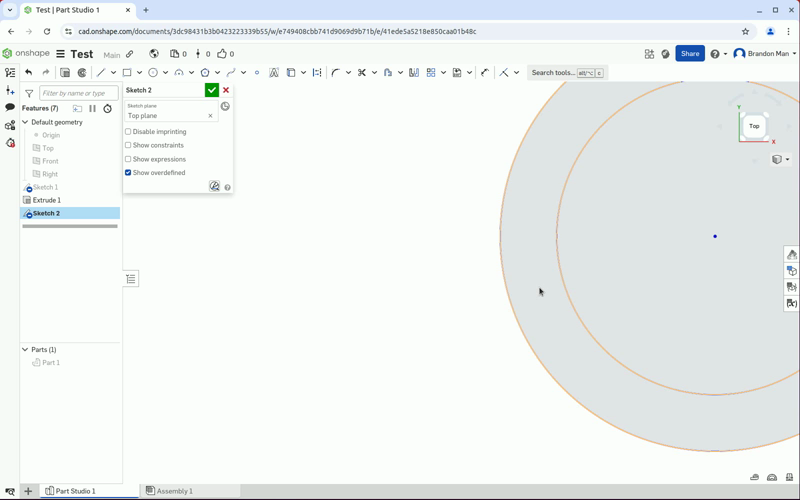
scroll(-6)
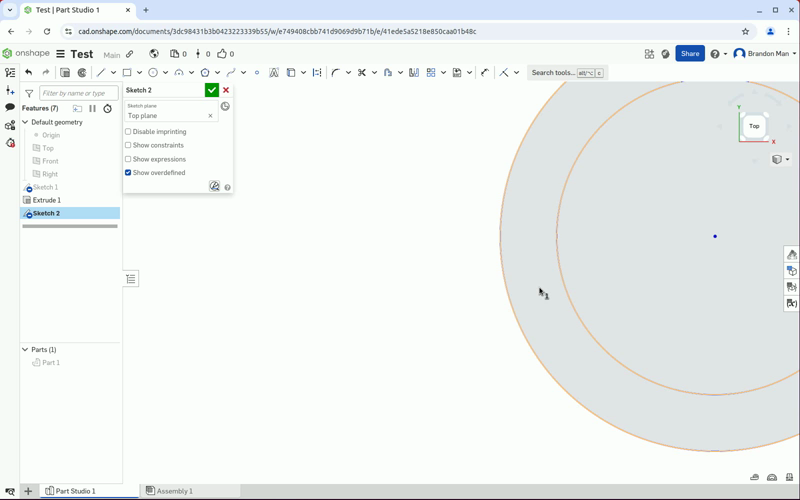
scroll(-6)
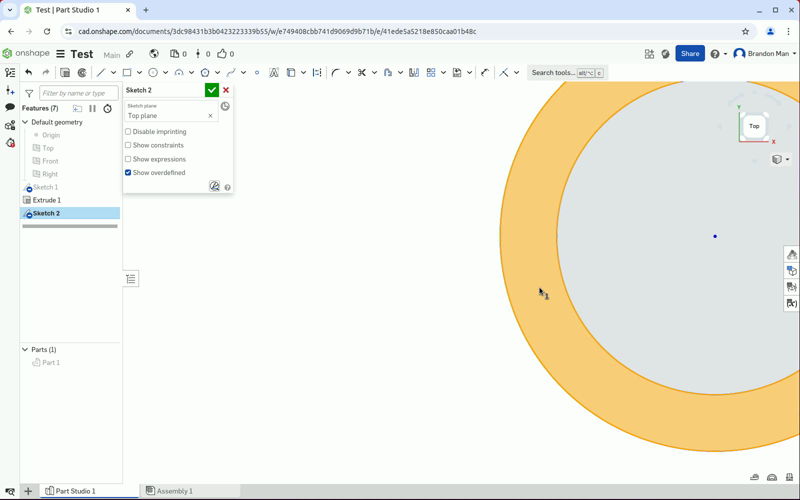
scroll(-6)
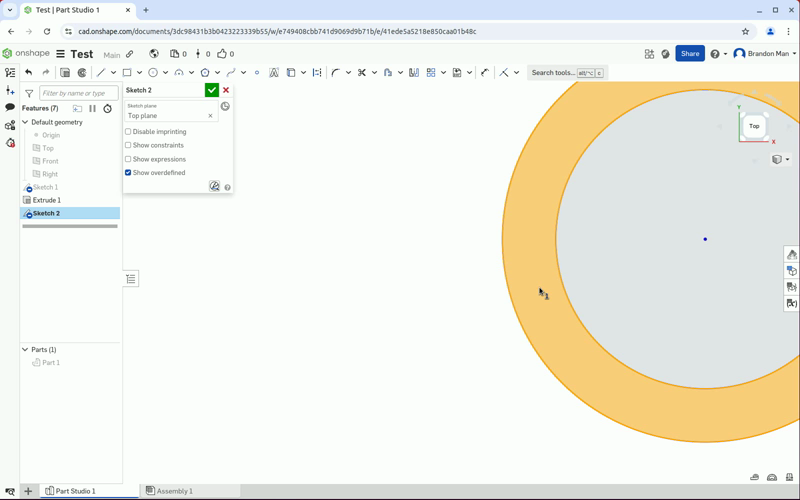
scroll(-6)
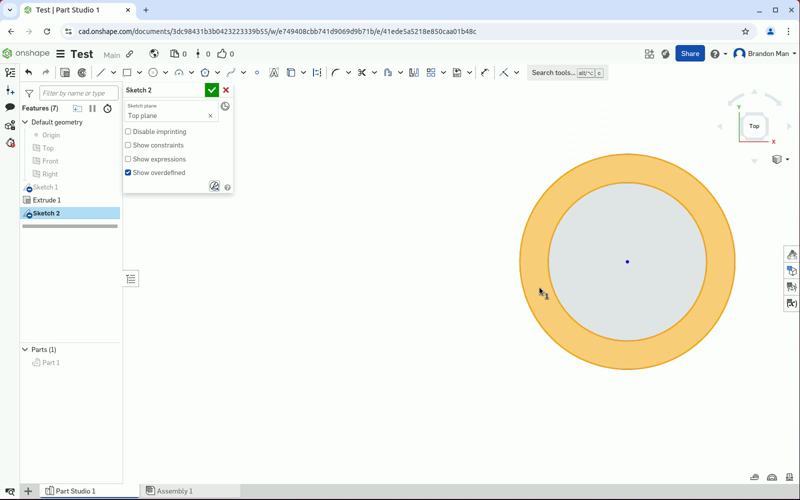
scroll(-6)
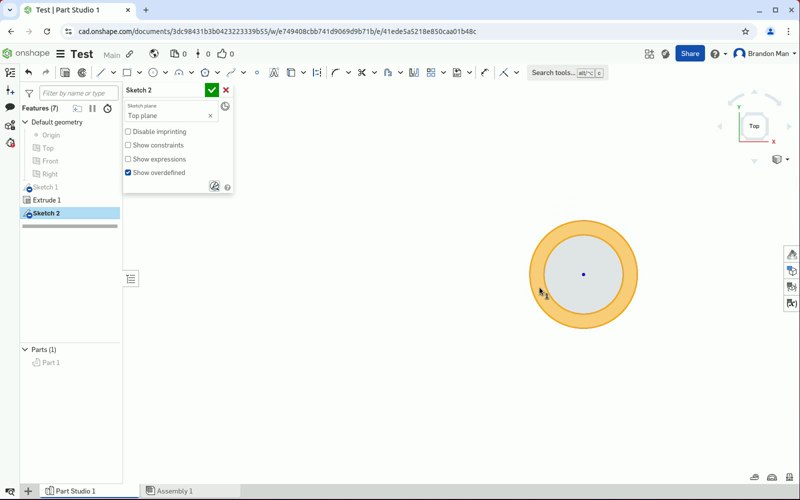
scroll(-6)
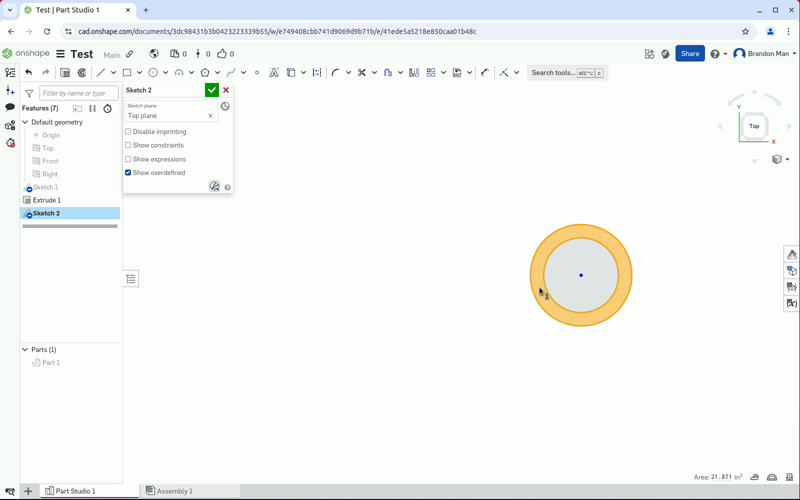
scroll(-6)
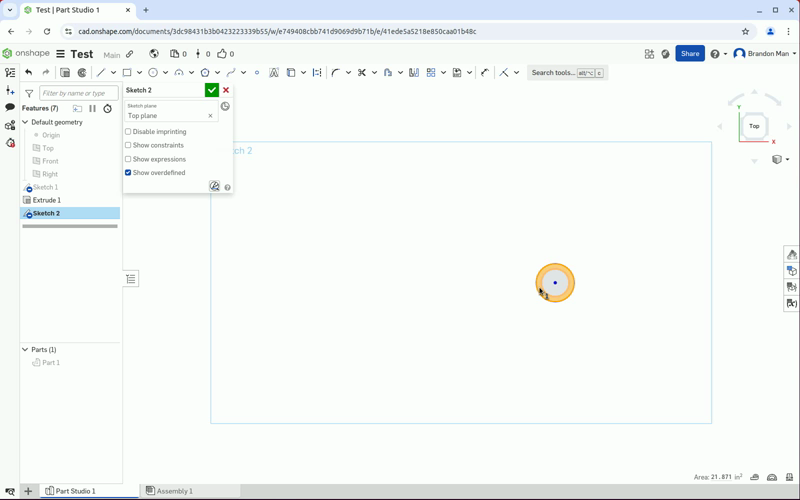
mouse_move(73, 352)
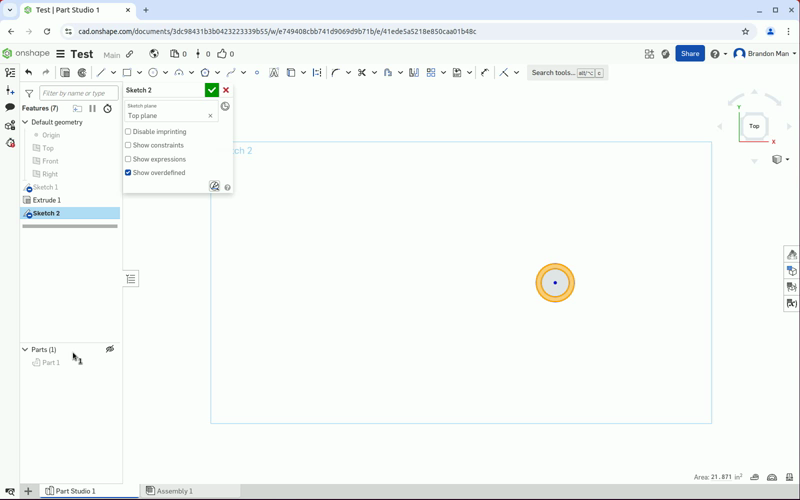
key(shift+y)
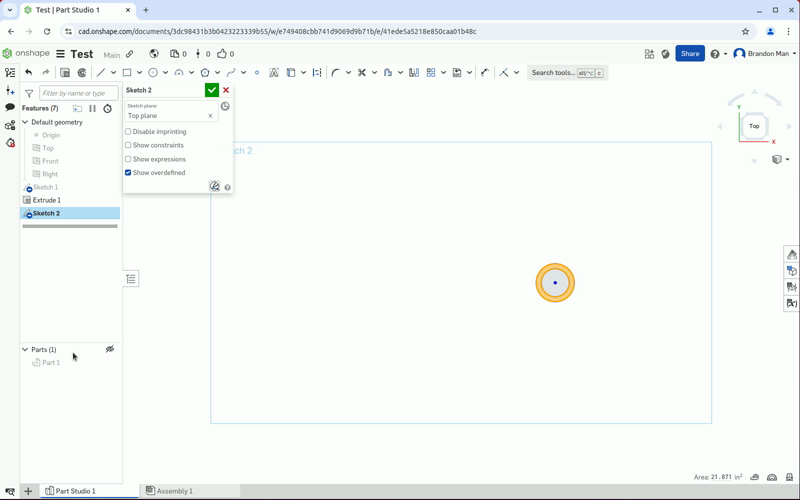
key(shift+e)
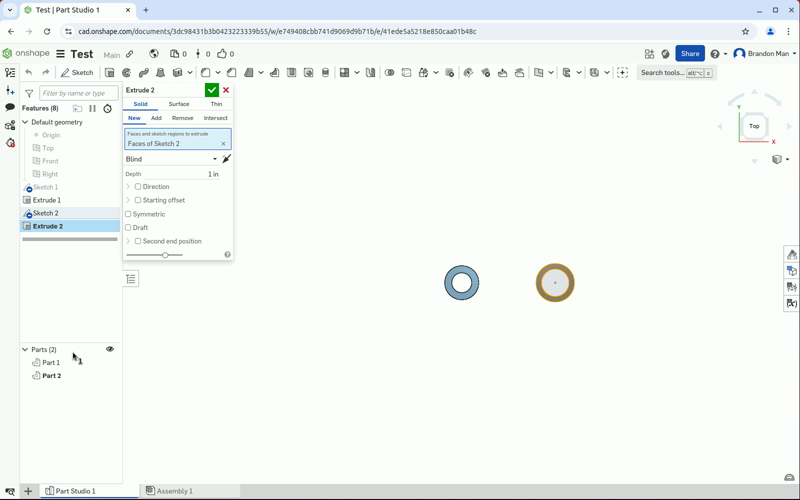
mouse_move(143, 106)
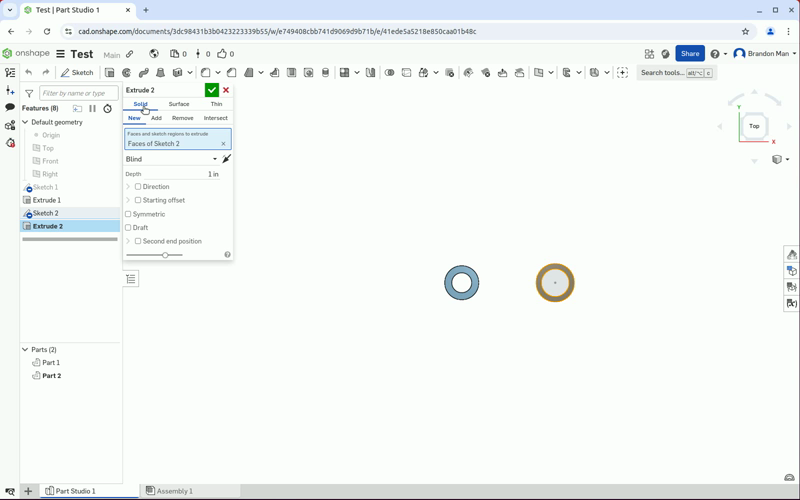
click(143, 106)
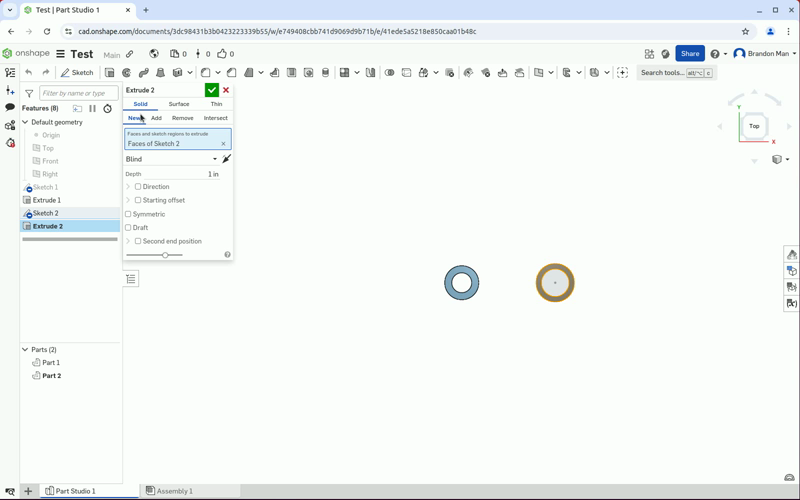
mouse_move(137, 120)
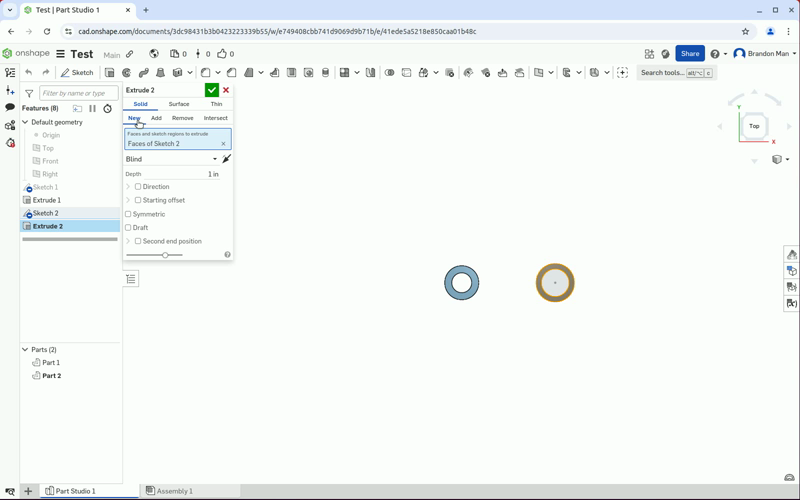
click(137, 120)
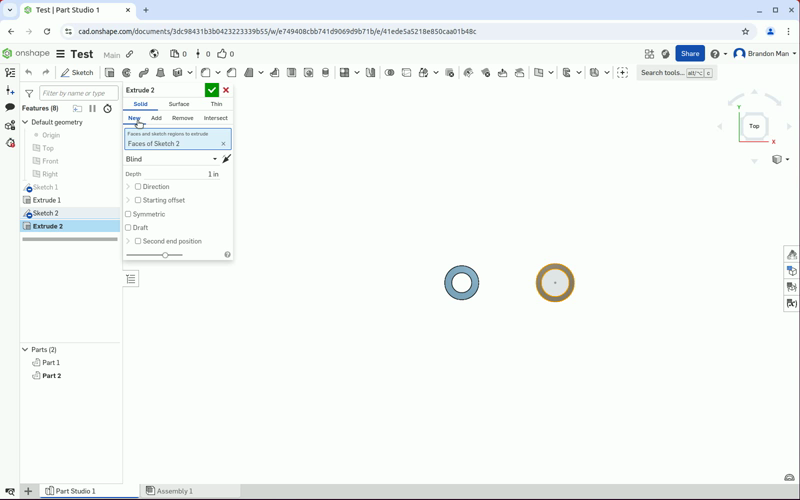
key(tab, 4)
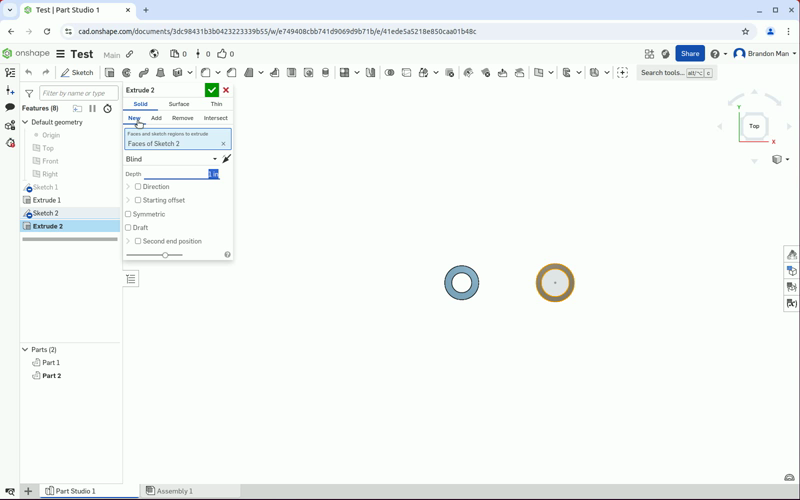
text(0.722)
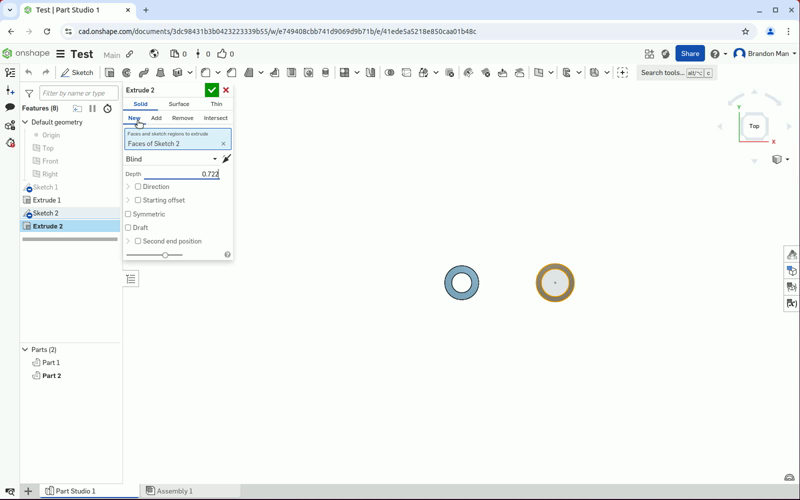
key(enter)
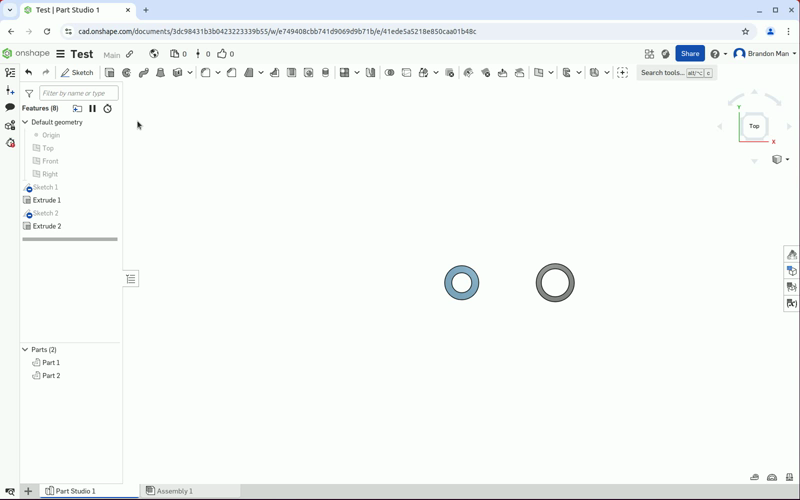
key(shift+h)
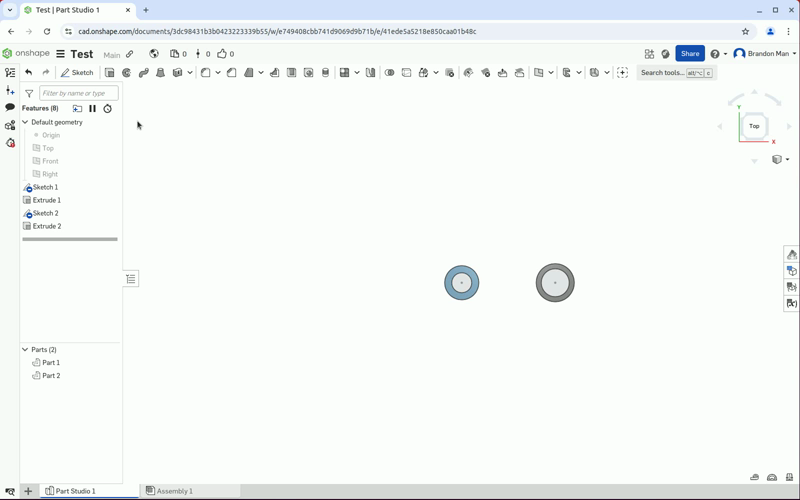
key(shift+h)
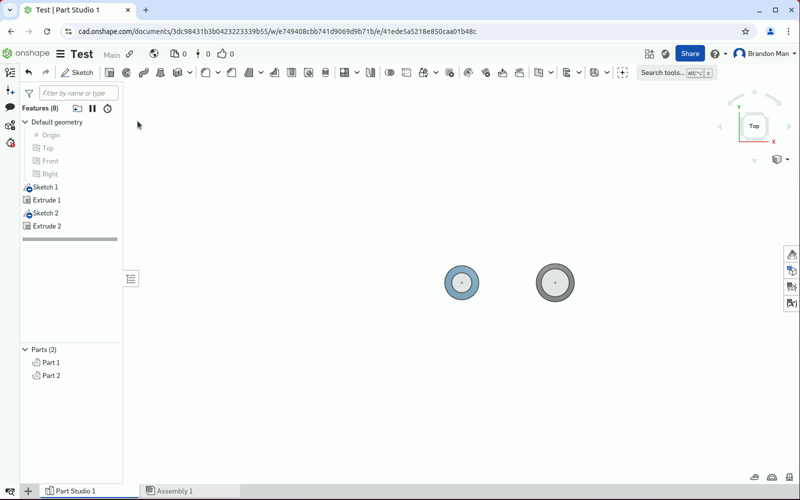
key(shift+7)
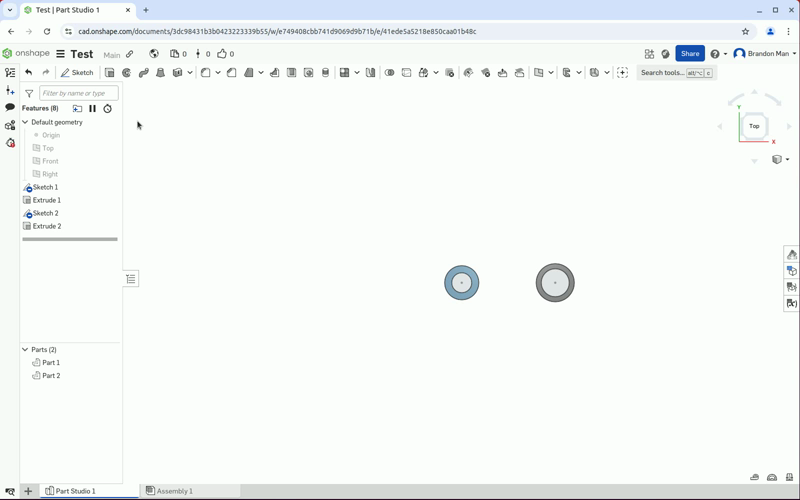
key(up, 3)
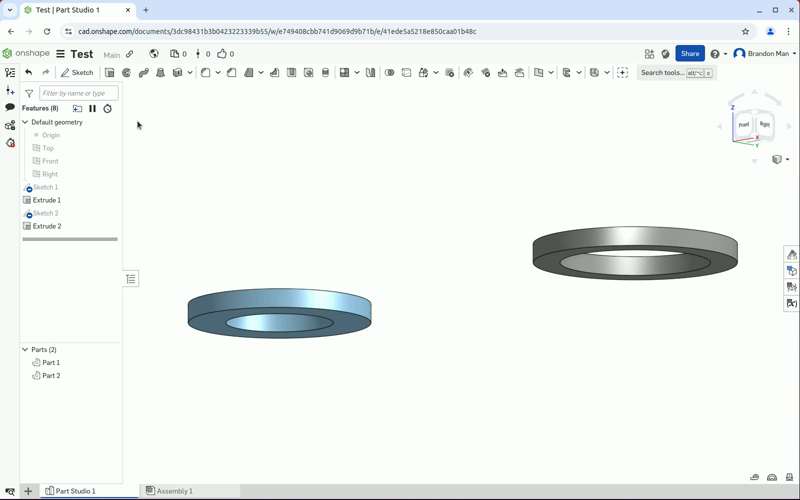
key(left, 3)
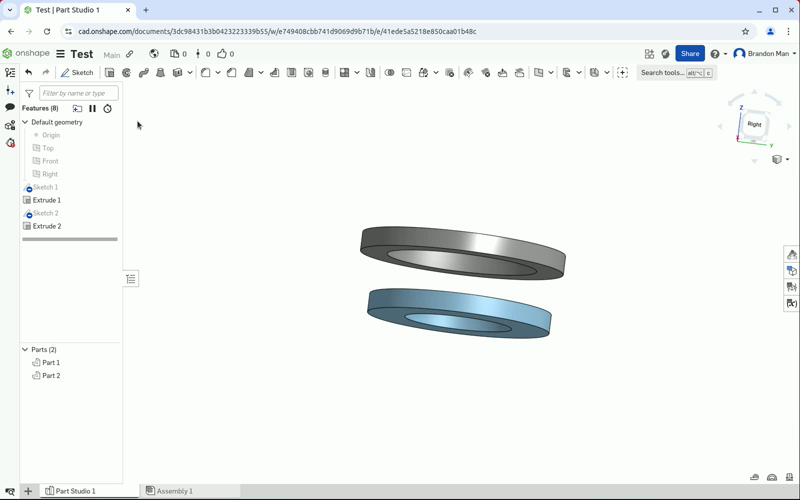
key(right, 3)
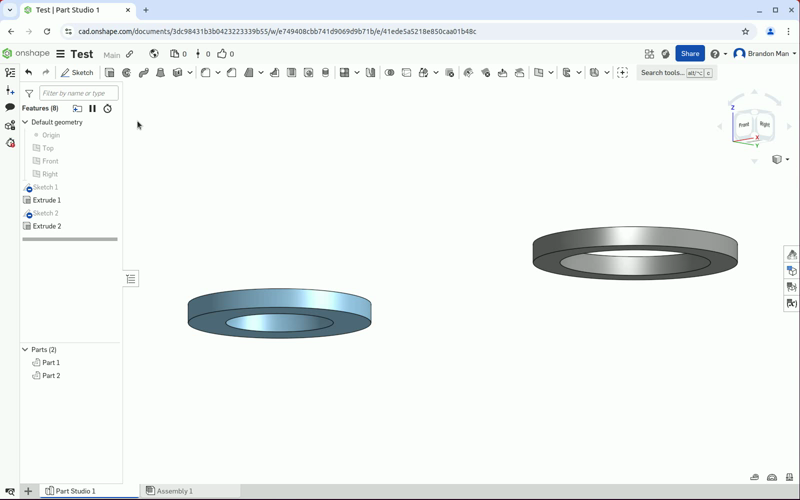
key(down, 3)
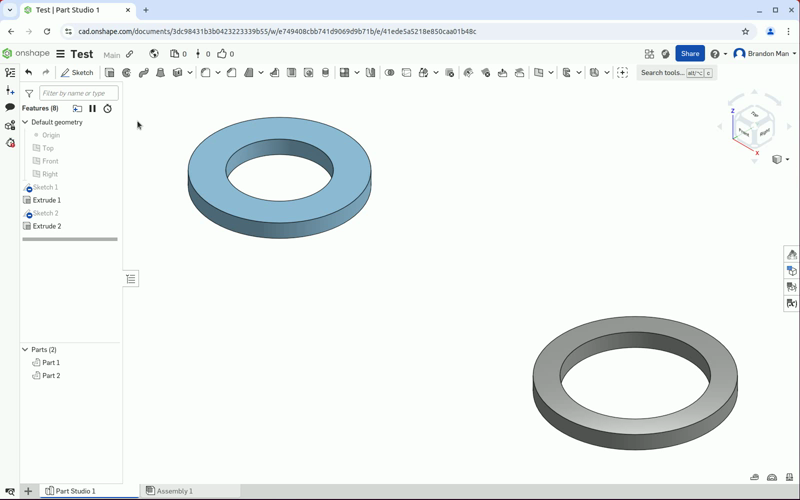
mouse_move(73, 189)
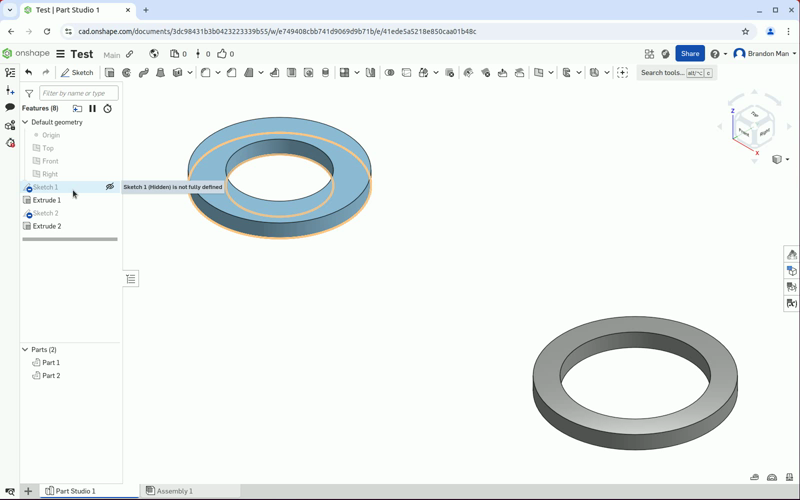
click(73, 189)